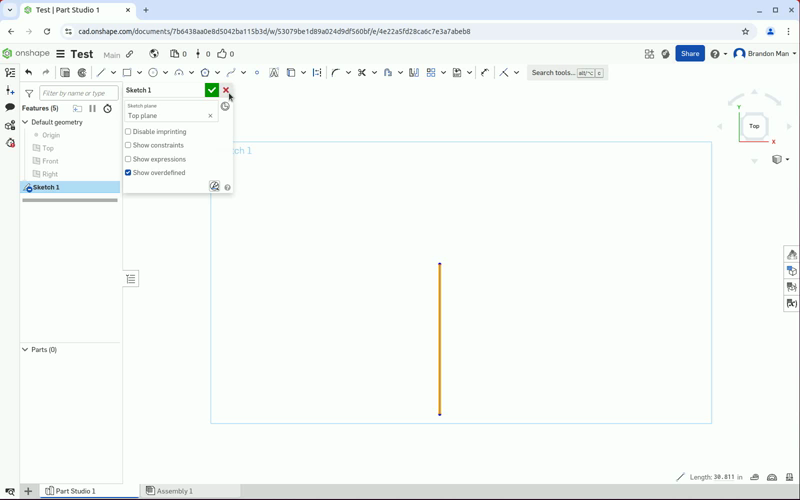
key(shift+h)
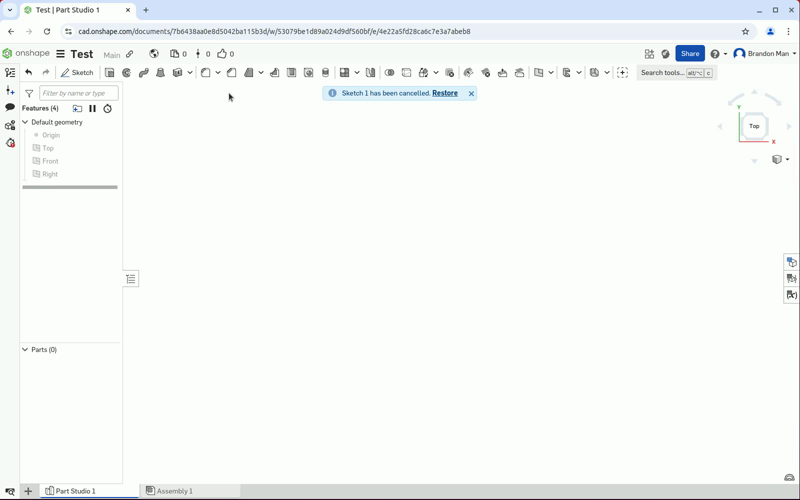
mouse_move(73, 352)
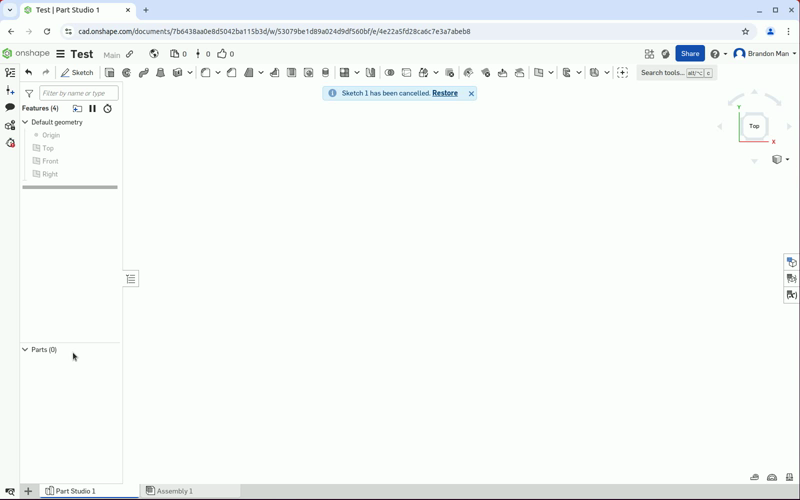
key(y)
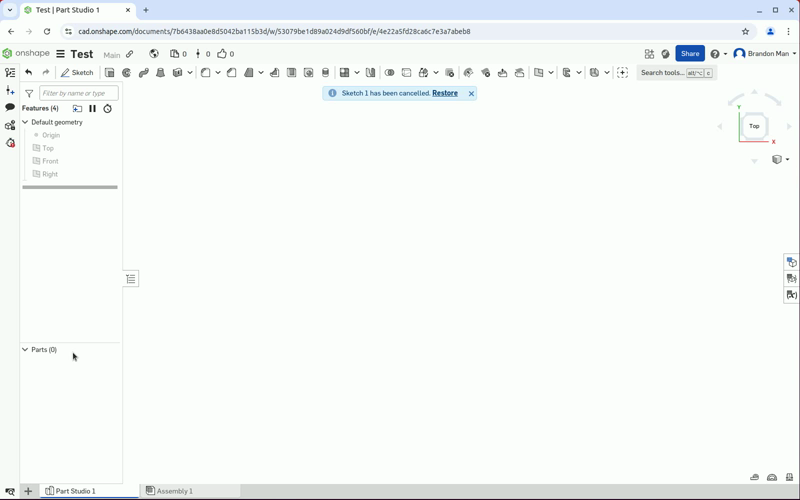
key(shift+p)
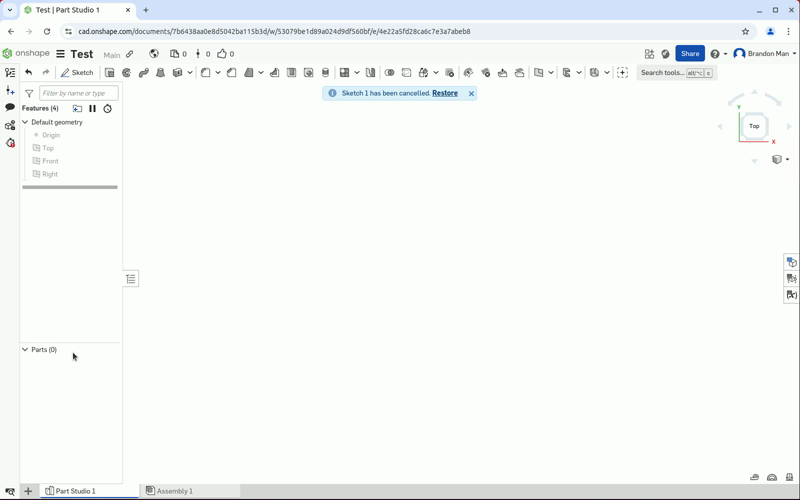
key(space)
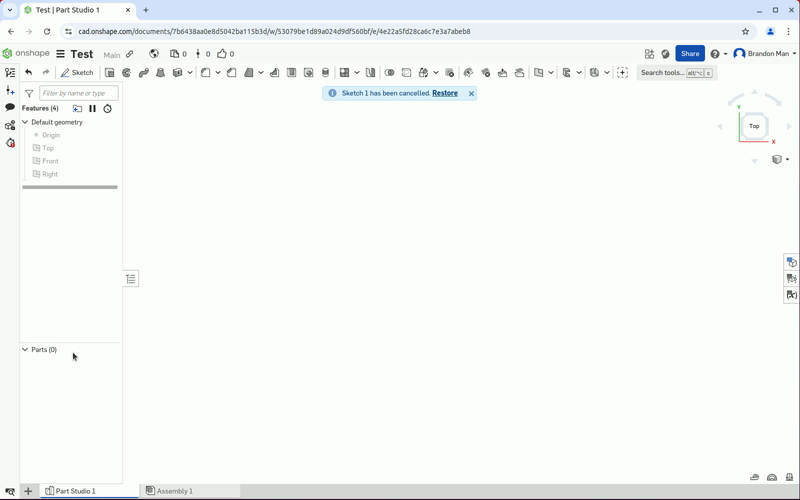
key_down(shift)
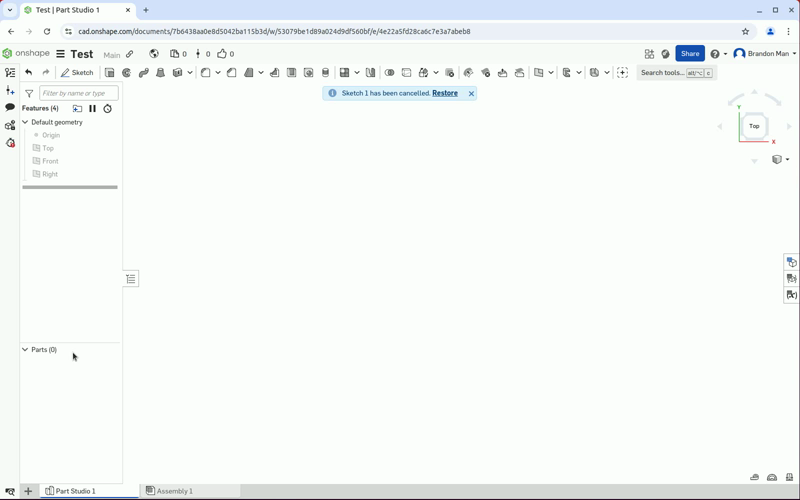
key(up)
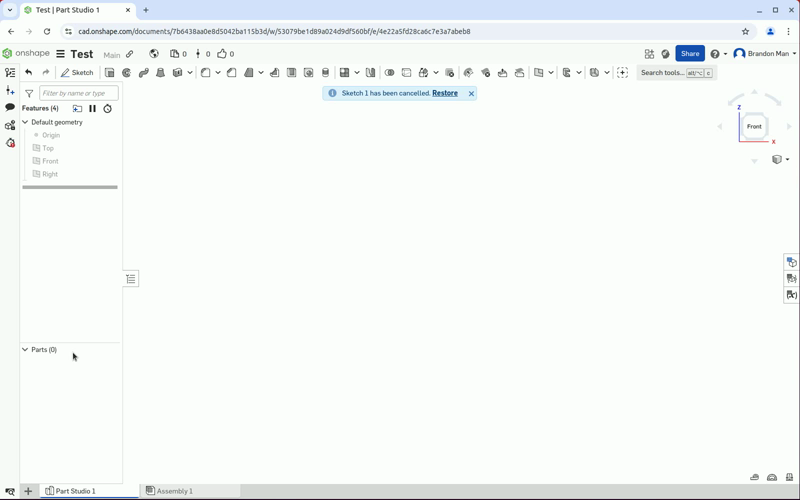
key_up(shift)
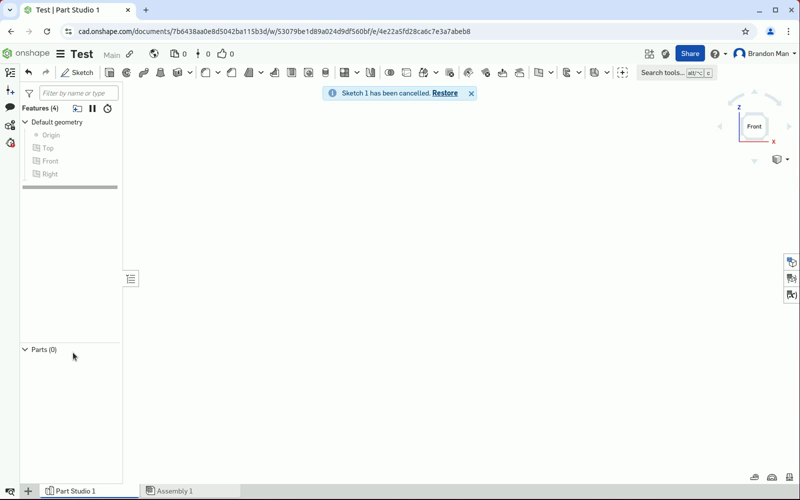
mouse_move(73, 352)
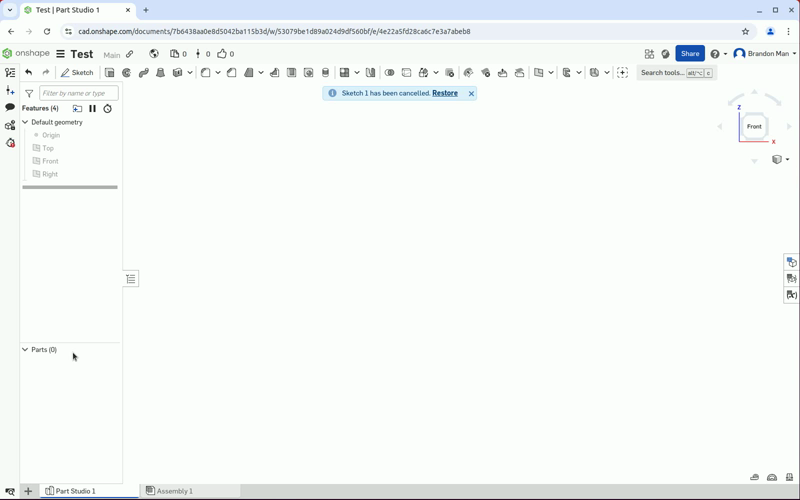
key(shift+y)
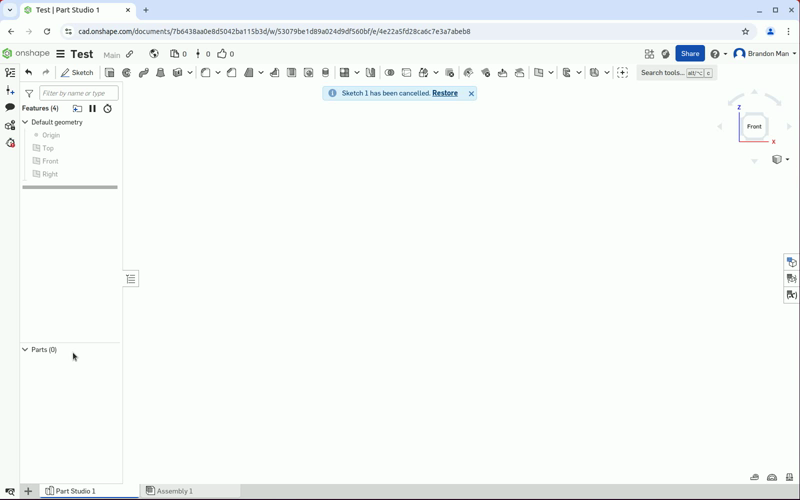
key(shift+s)
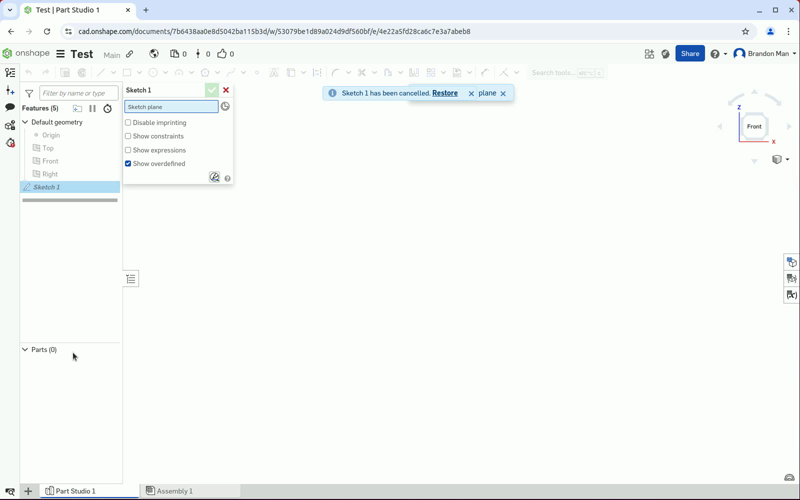
mouse_move(73, 163)
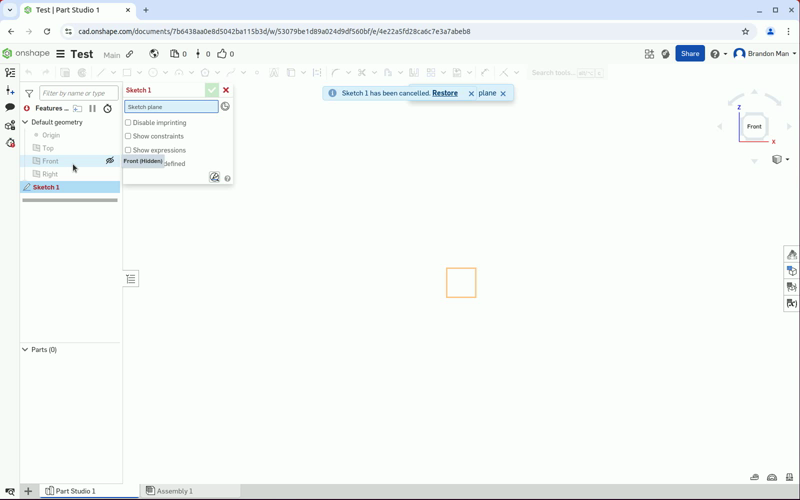
click(73, 163)
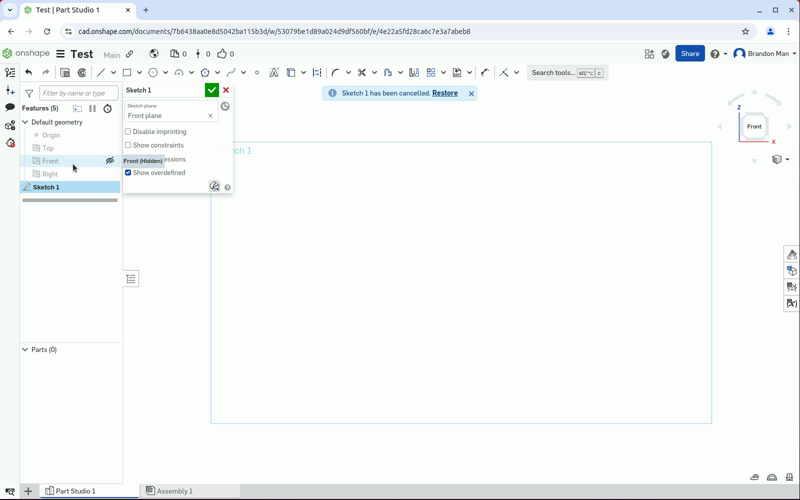
mouse_move(73, 352)
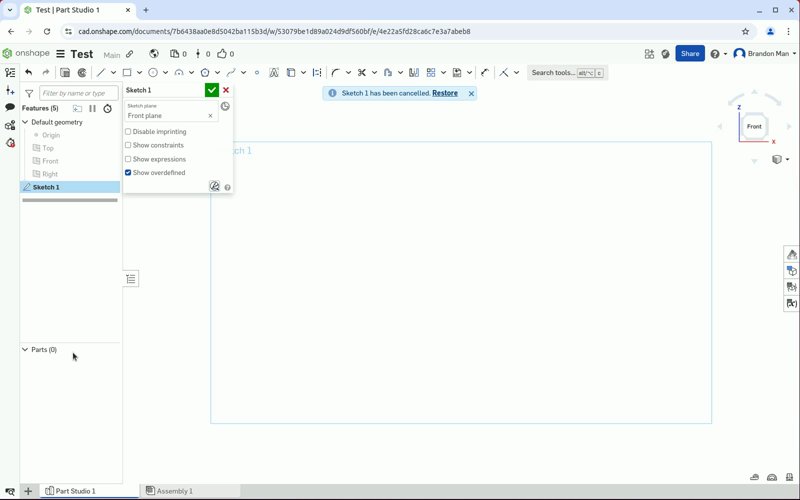
key(y)
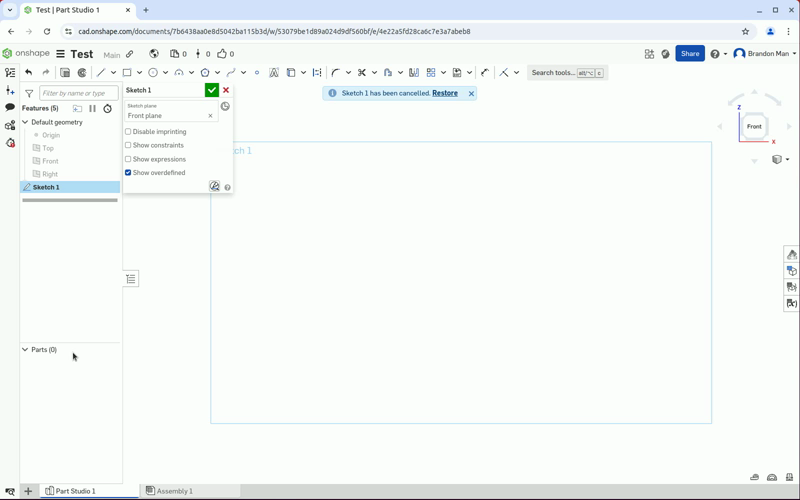
key(c)
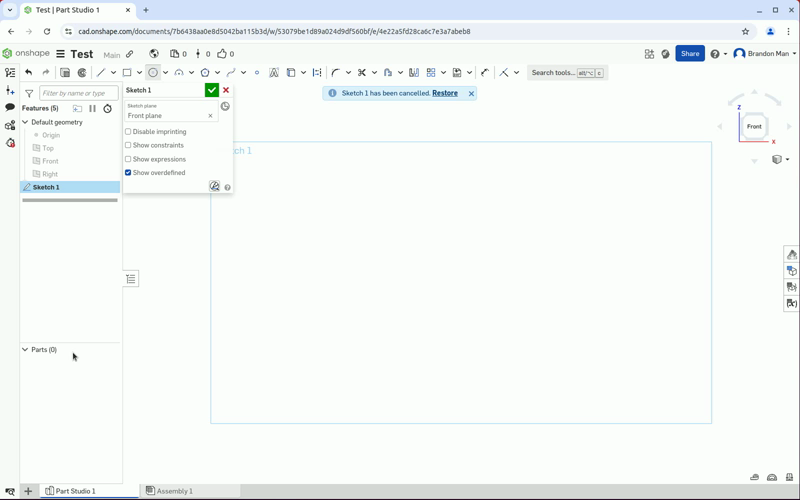
key_down(shift)
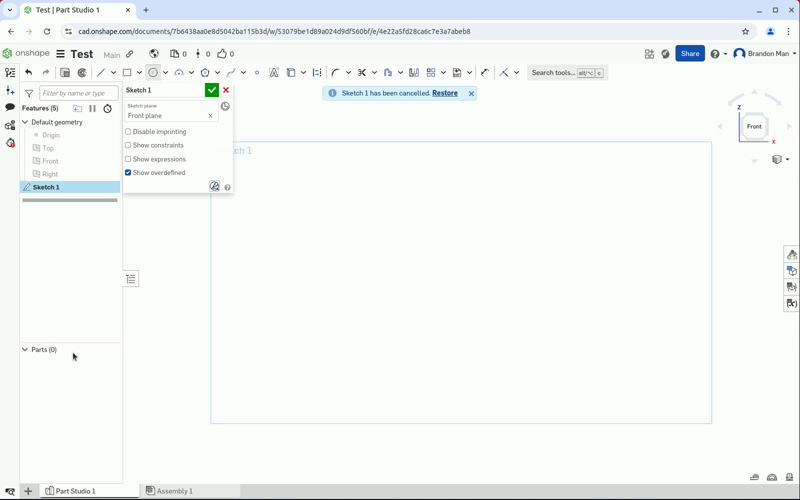
mouse_move(461, 282)
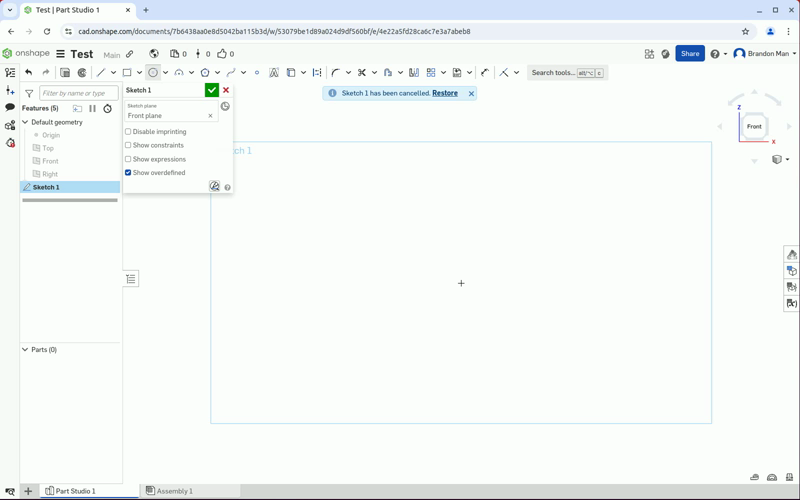
click(461, 282)
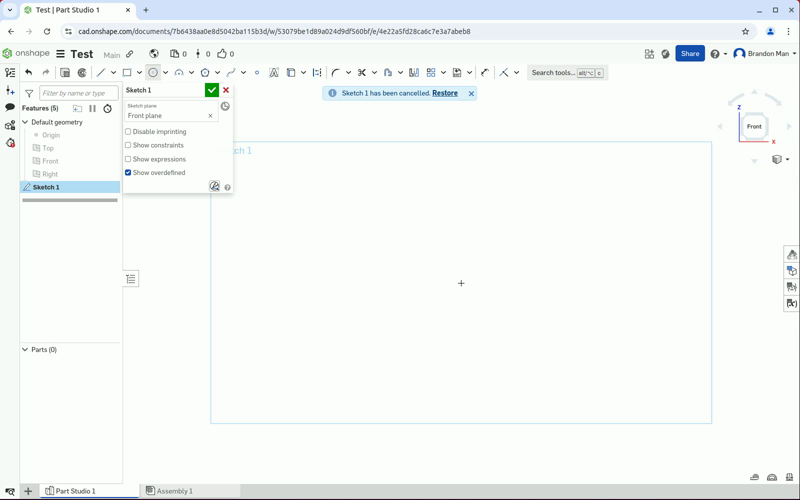
key_up(shift)
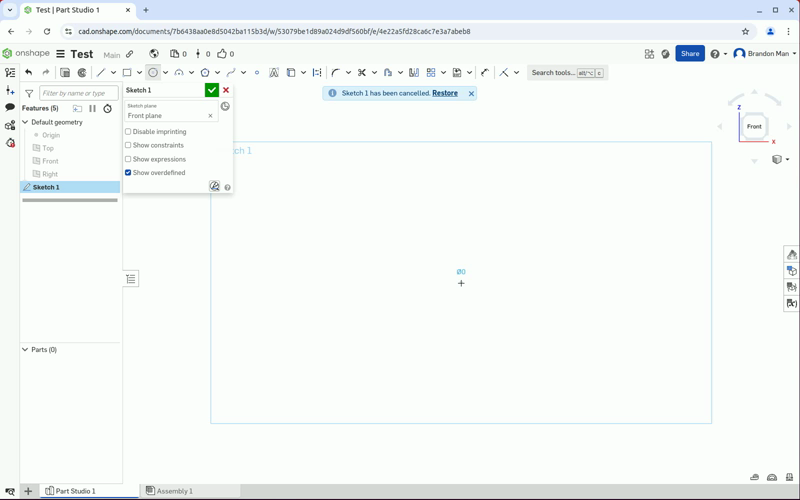
mouse_move(574, 282)
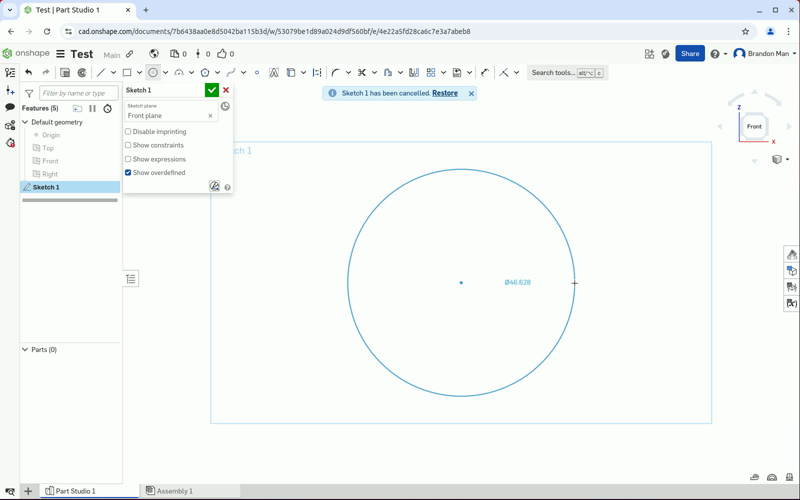
click(574, 282)
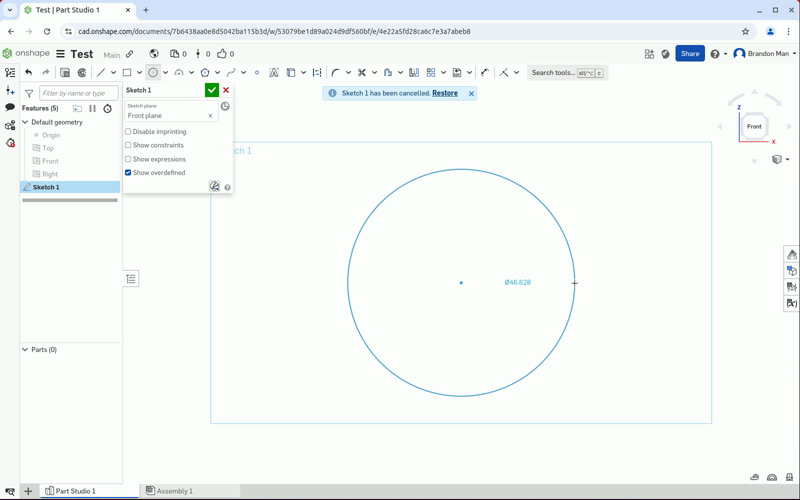
key(esc)
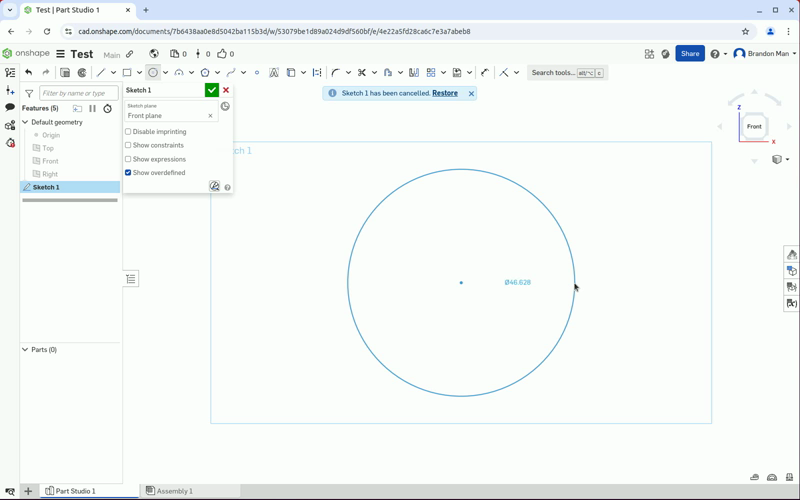
mouse_move(520, 290)
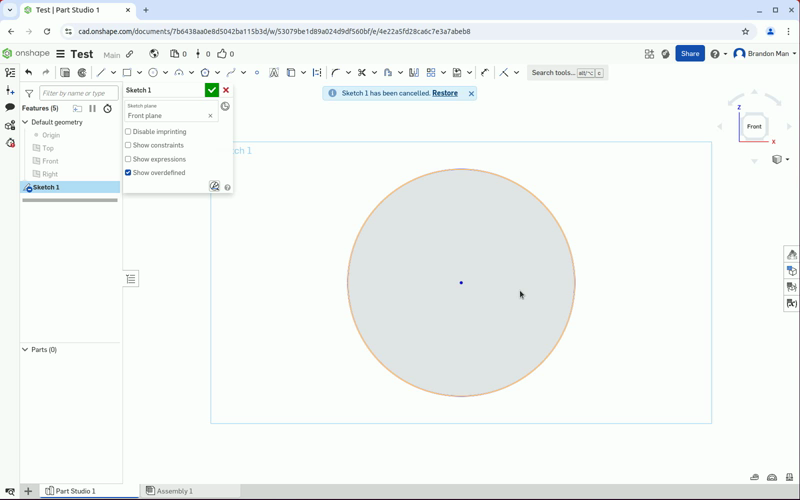
click(520, 290)
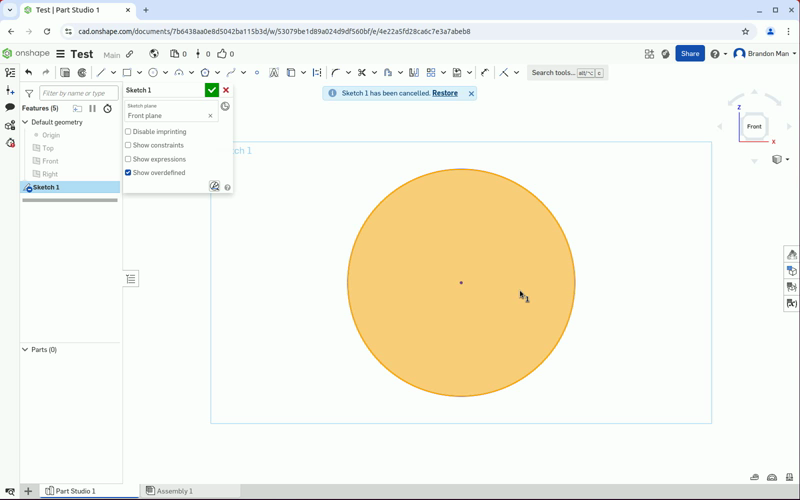
mouse_move(73, 352)
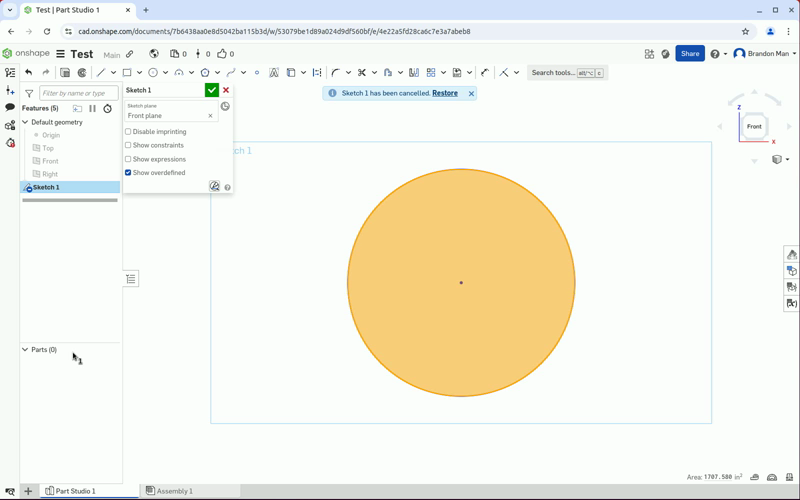
key(shift+y)
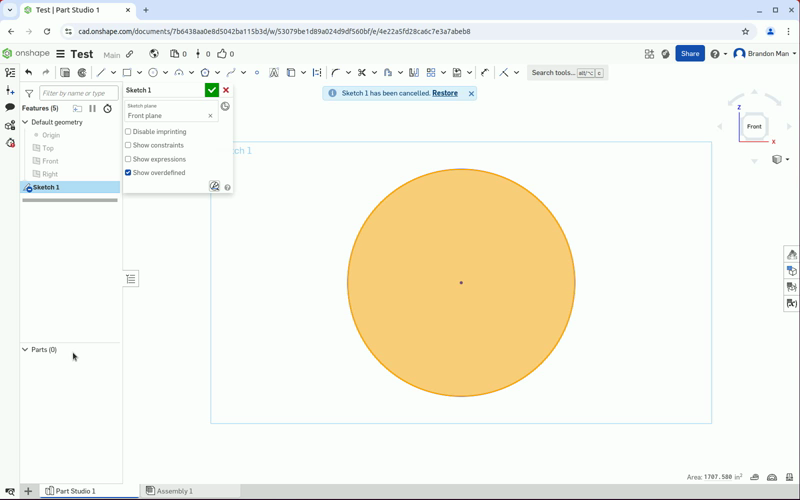
key(shift+e)
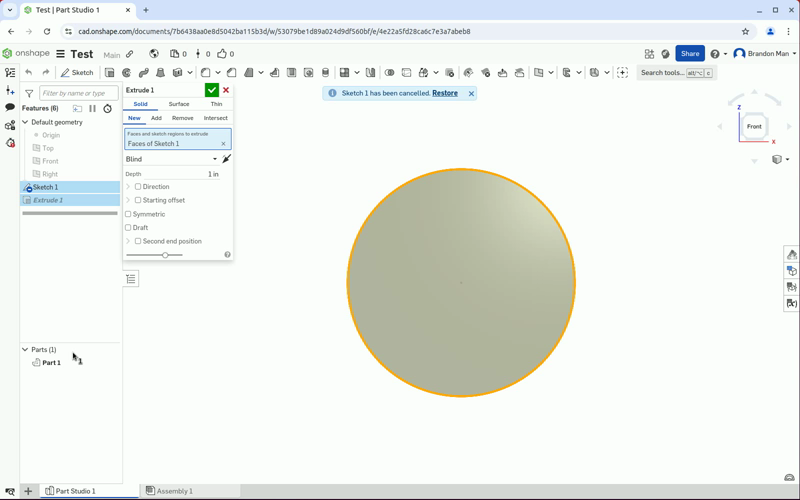
mouse_move(143, 106)
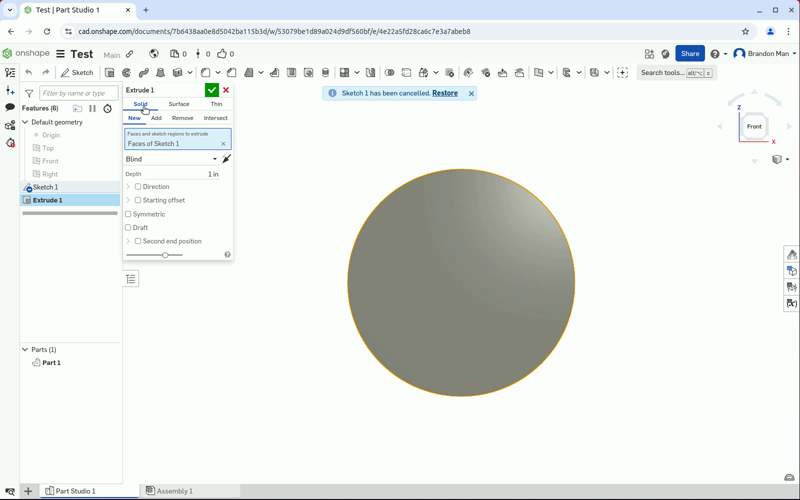
click(143, 106)
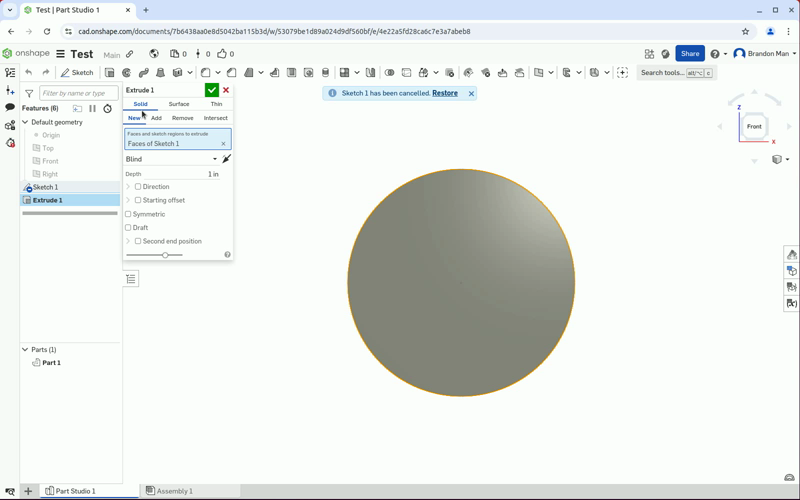
mouse_move(137, 120)
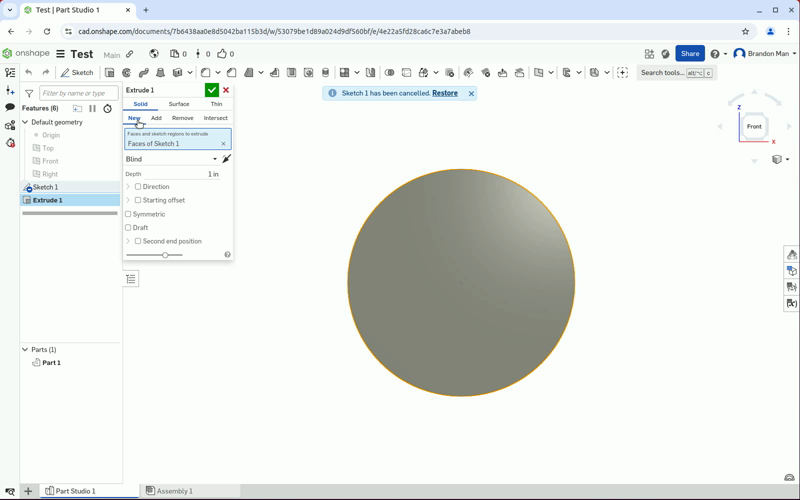
click(137, 120)
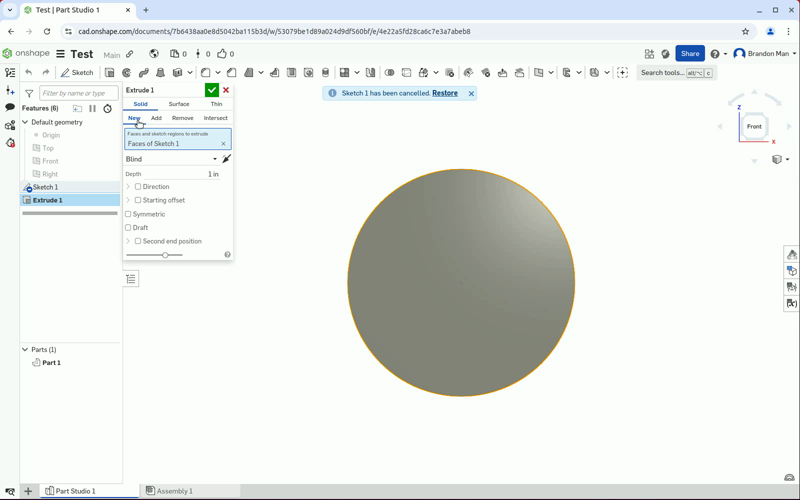
key(tab, 4)
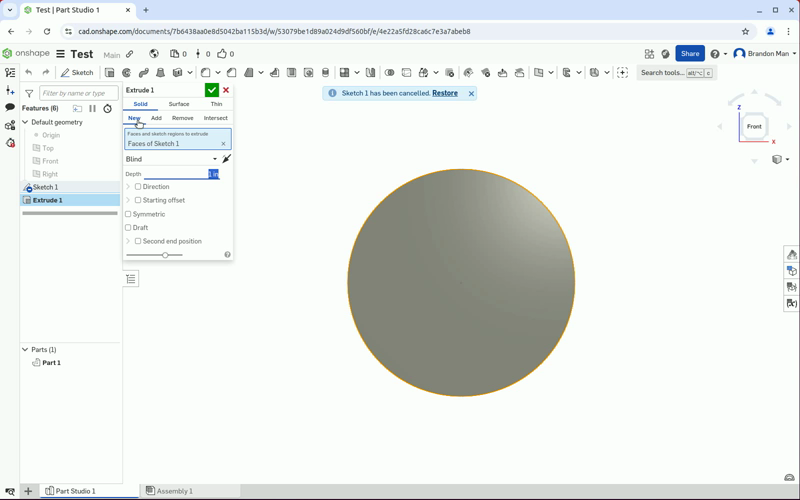
text(12.036)
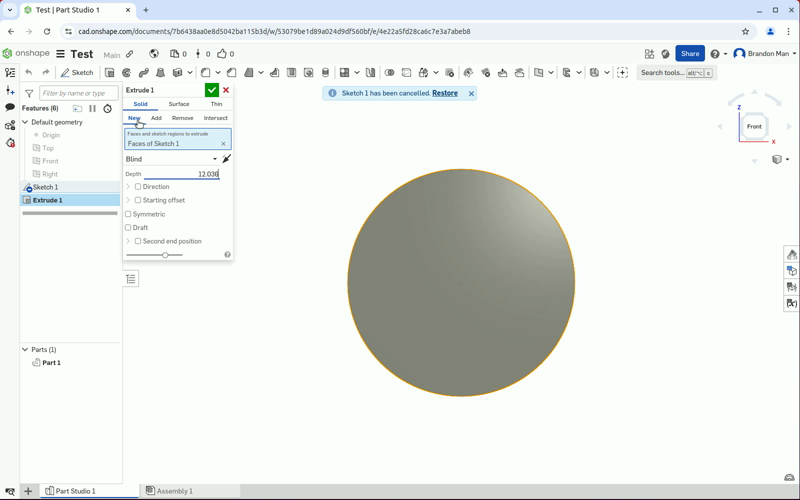
key(enter)
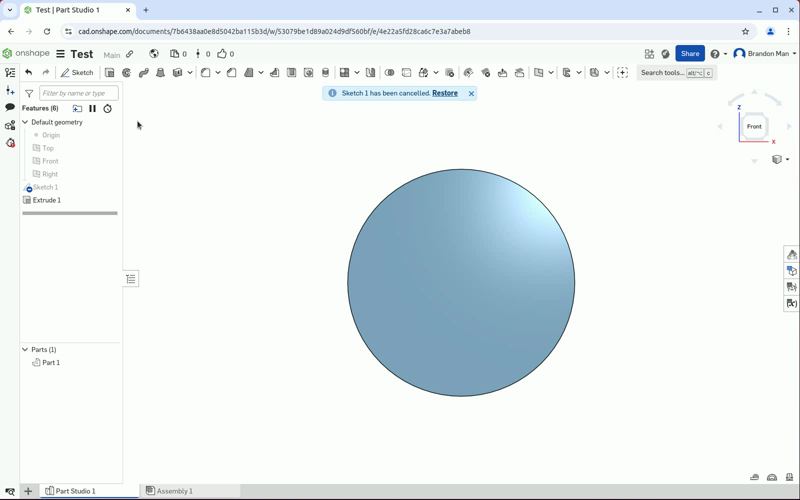
key(shift+h)
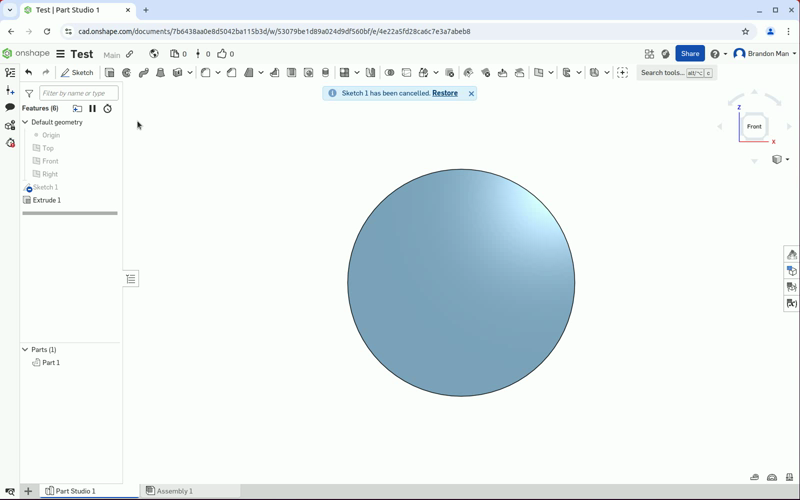
key(shift+h)
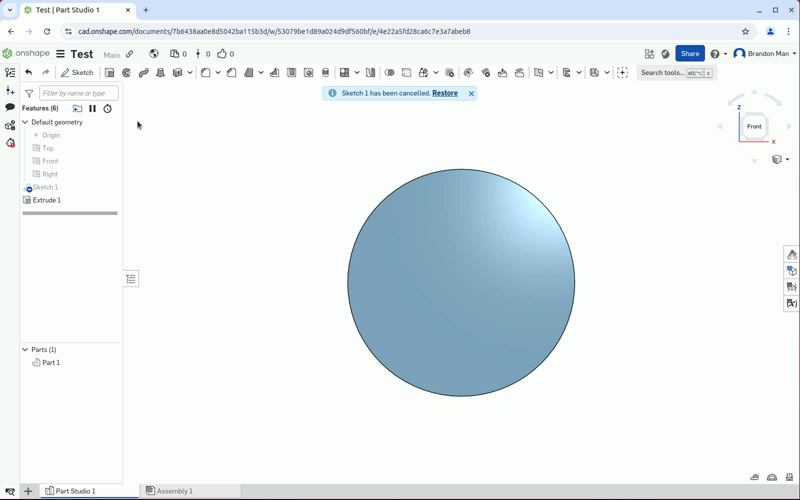
mouse_move(73, 189)
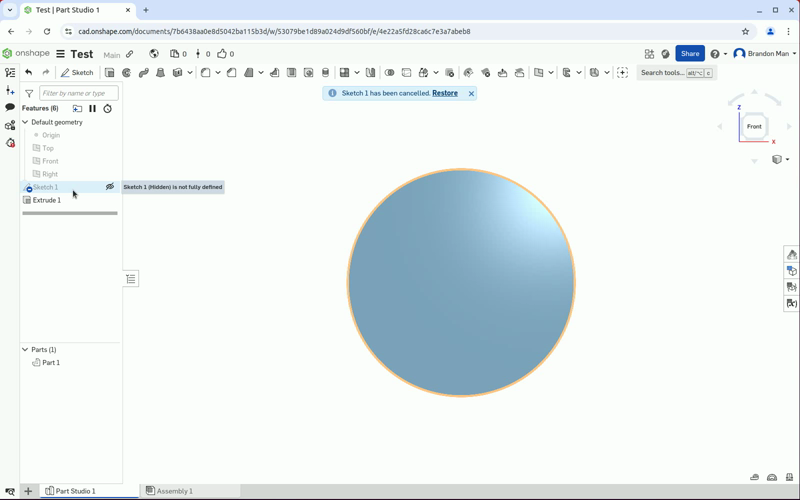
click(73, 189)
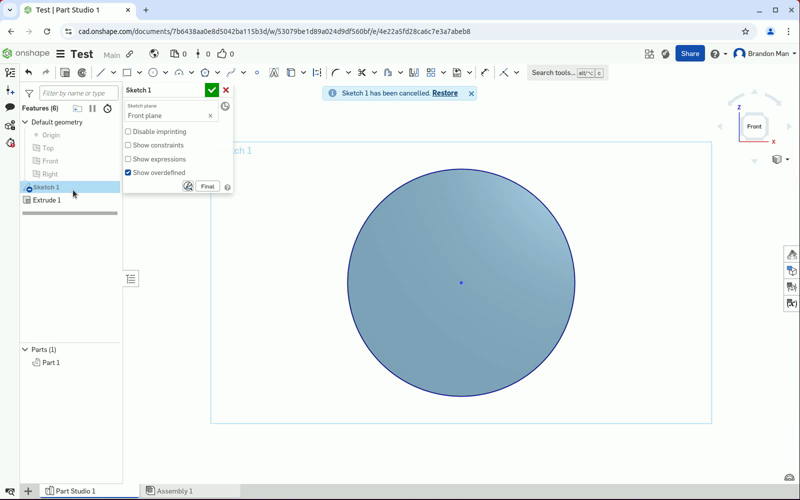
mouse_move(229, 92)
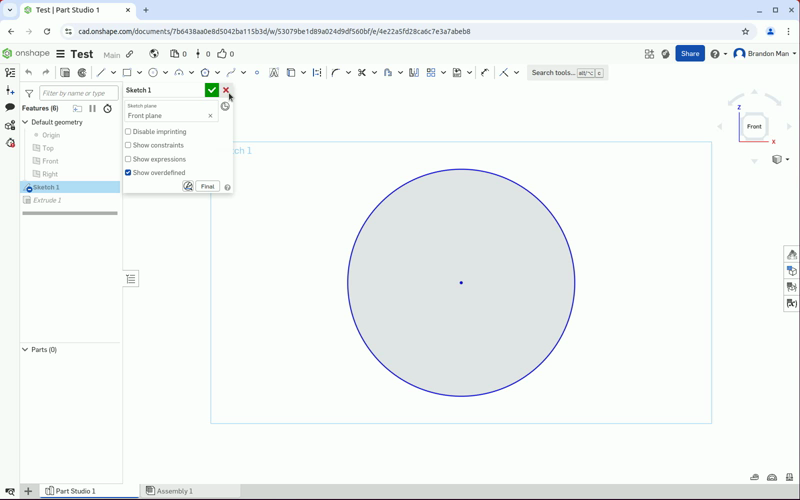
click(229, 92)
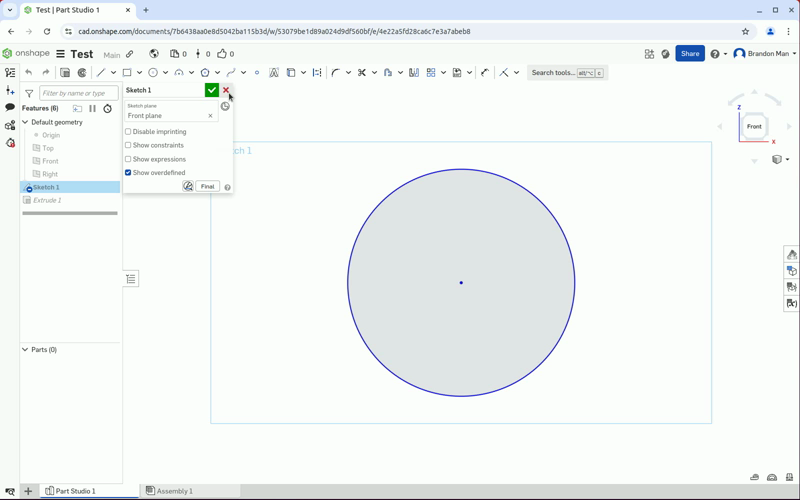
key(shift+s)
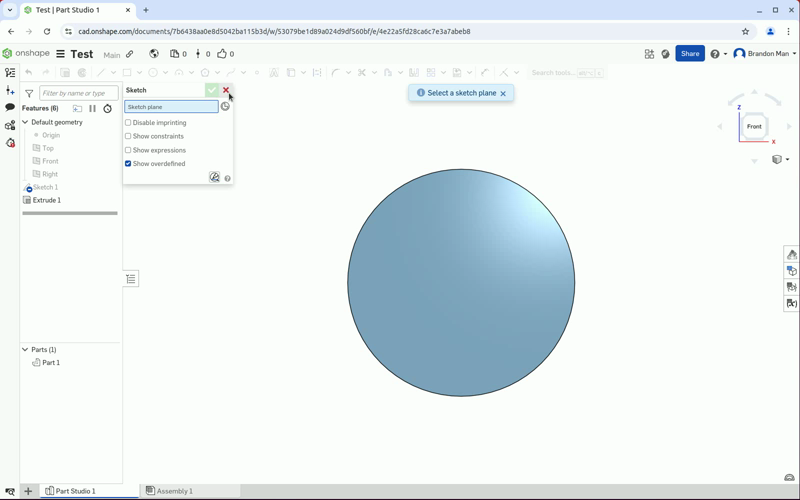
mouse_move(73, 163)
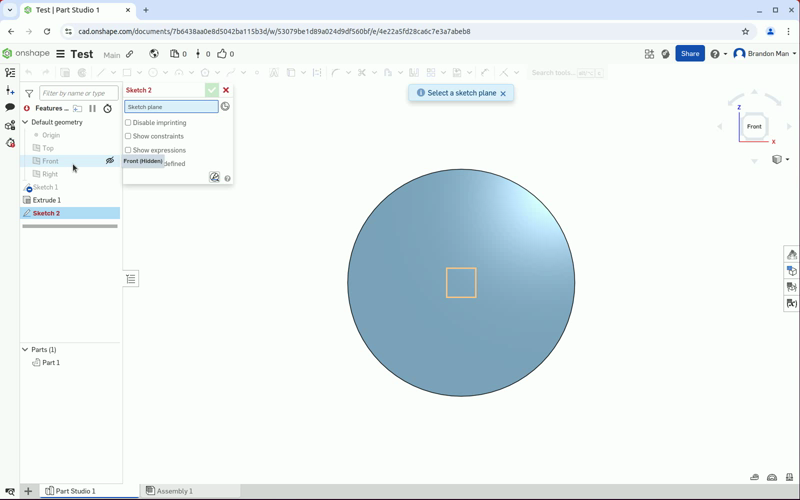
click(73, 163)
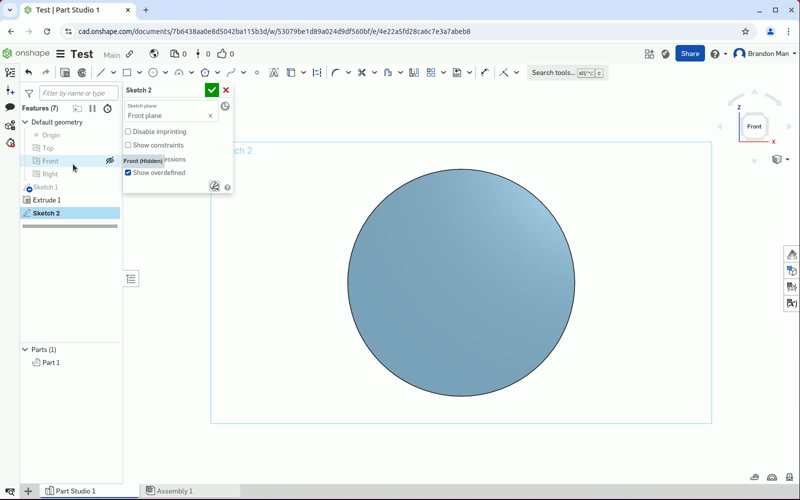
mouse_move(73, 352)
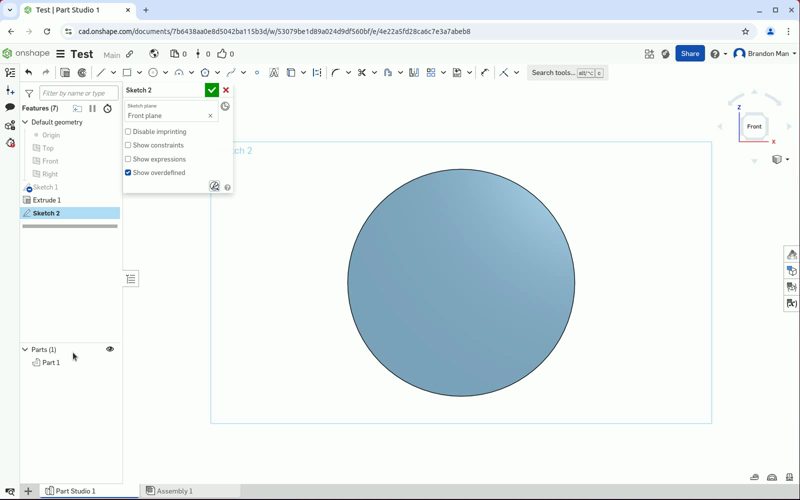
key(y)
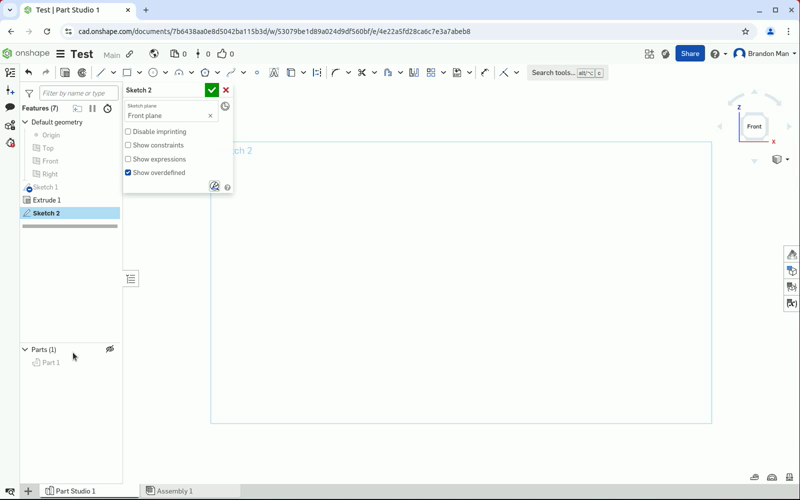
key(c)
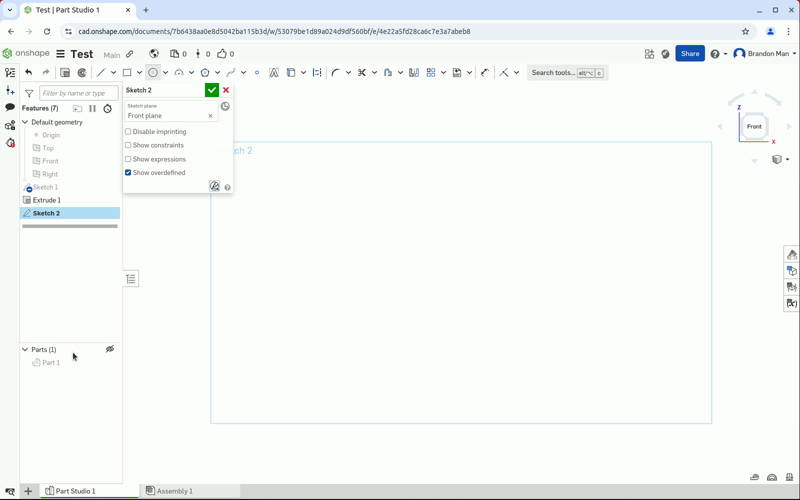
key_down(shift)
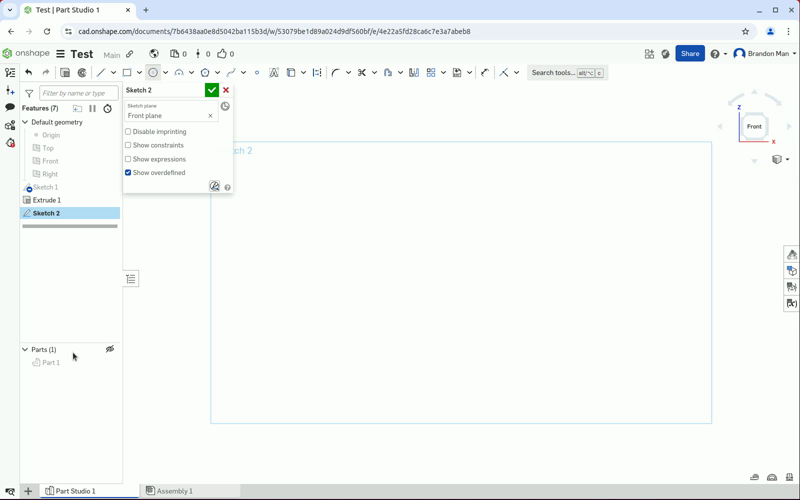
mouse_move(461, 230)
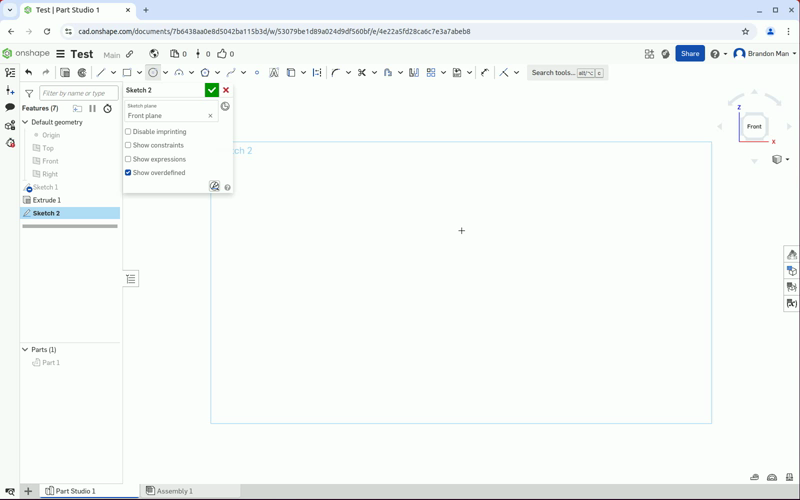
click(461, 230)
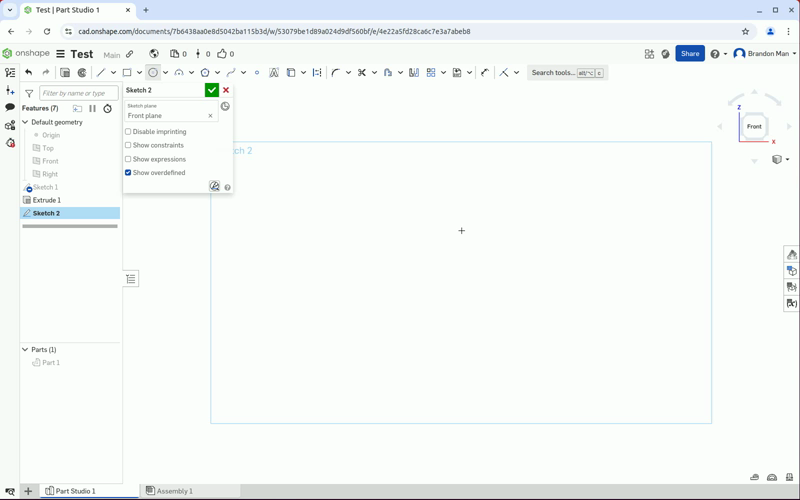
key_up(shift)
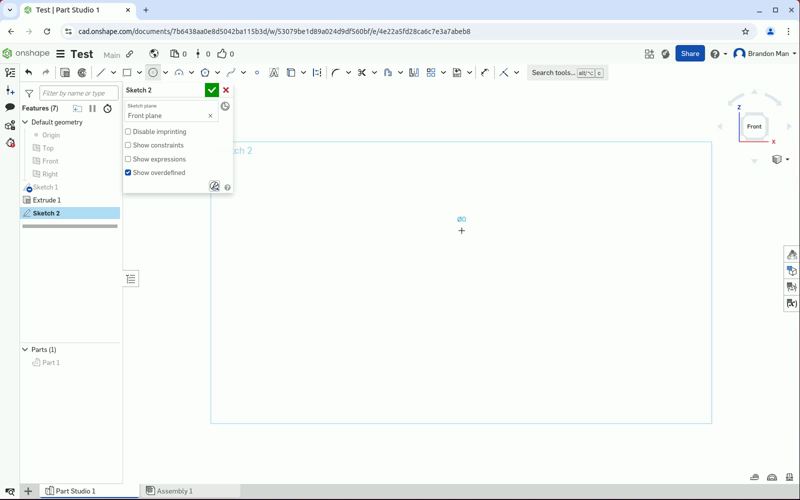
mouse_move(486, 230)
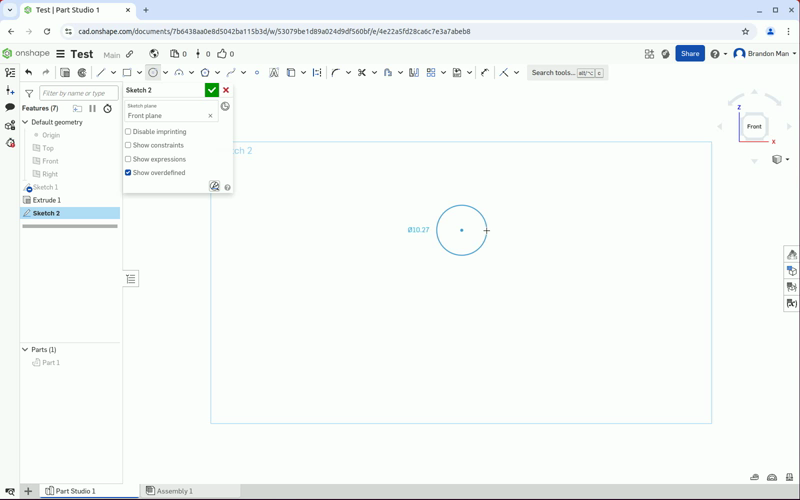
click(486, 230)
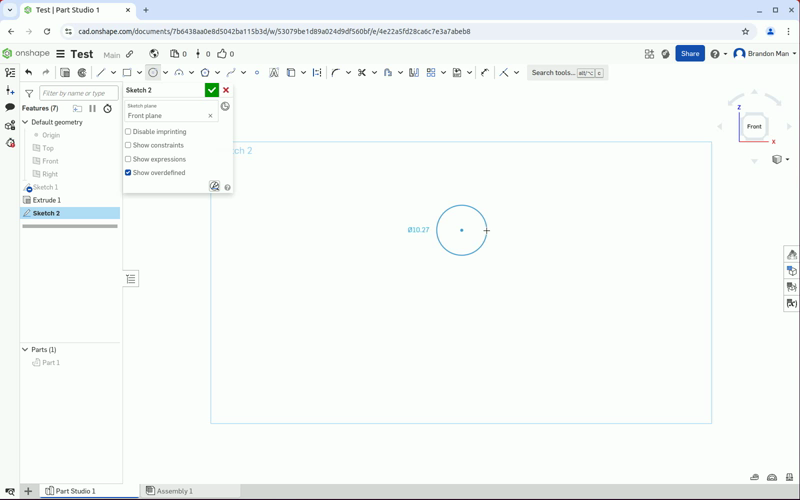
key(esc)
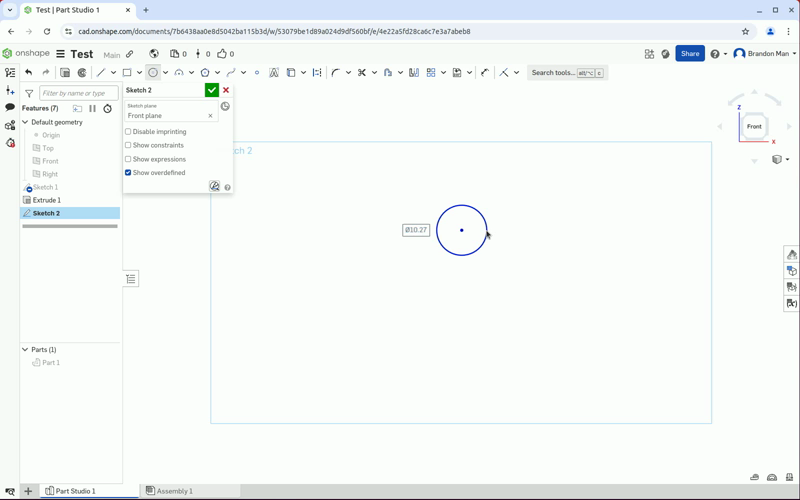
key(c)
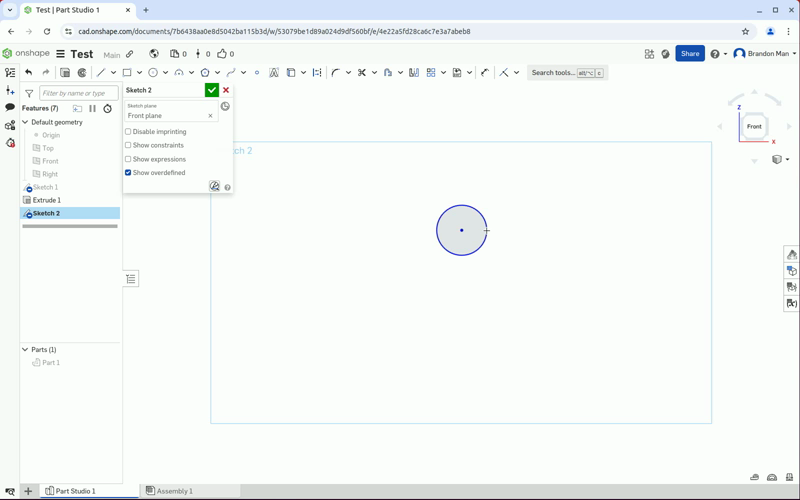
key_down(shift)
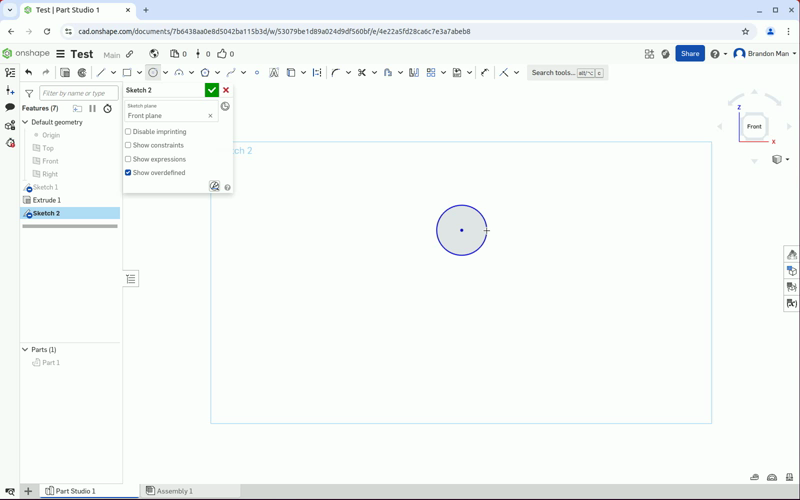
mouse_move(461, 230)
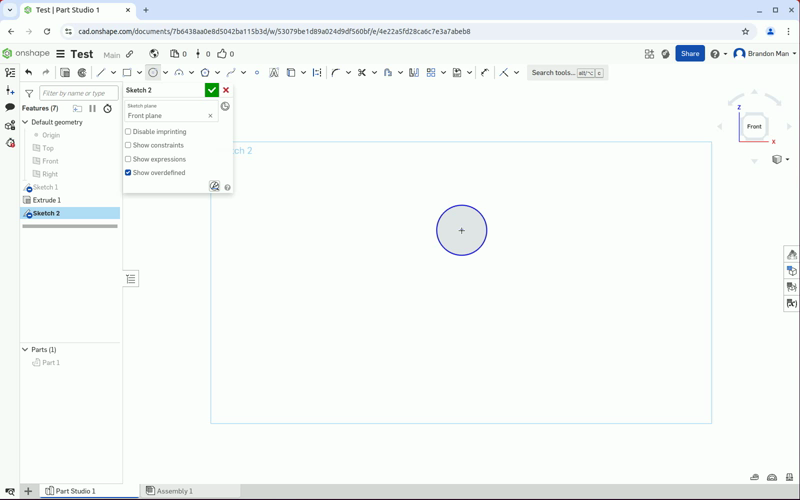
click(461, 230)
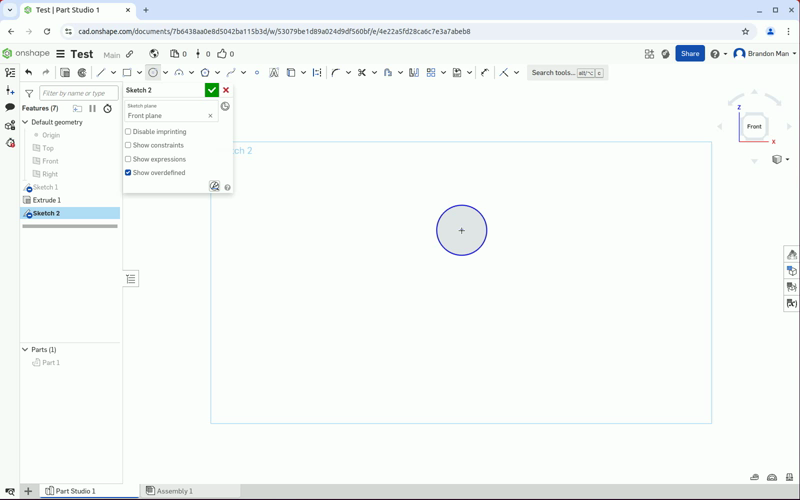
key_up(shift)
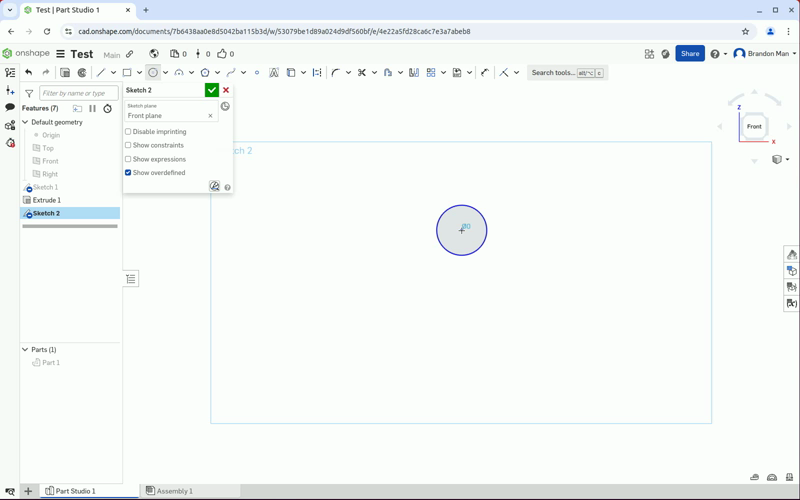
mouse_move(483, 230)
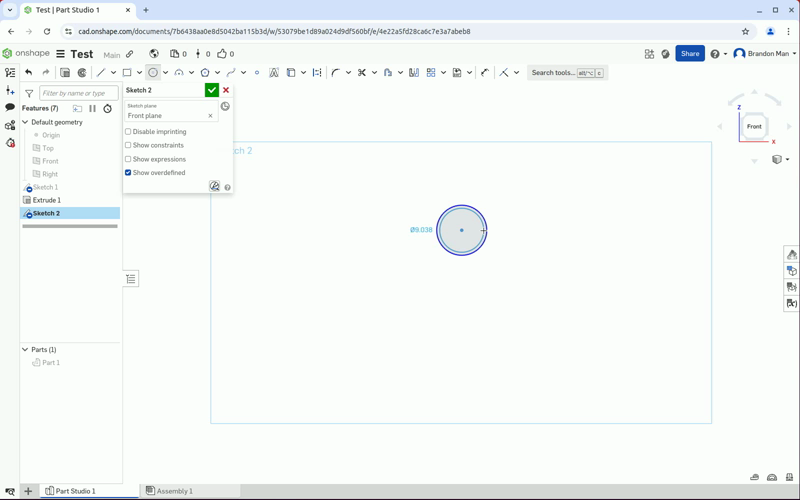
scroll(6)
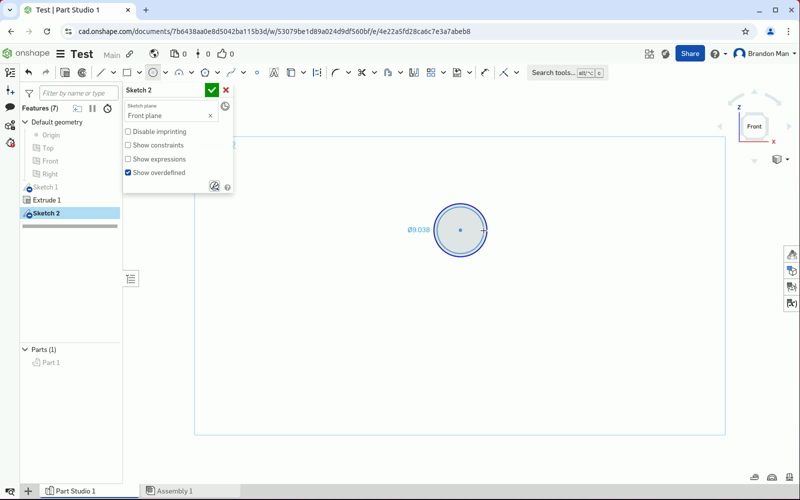
scroll(6)
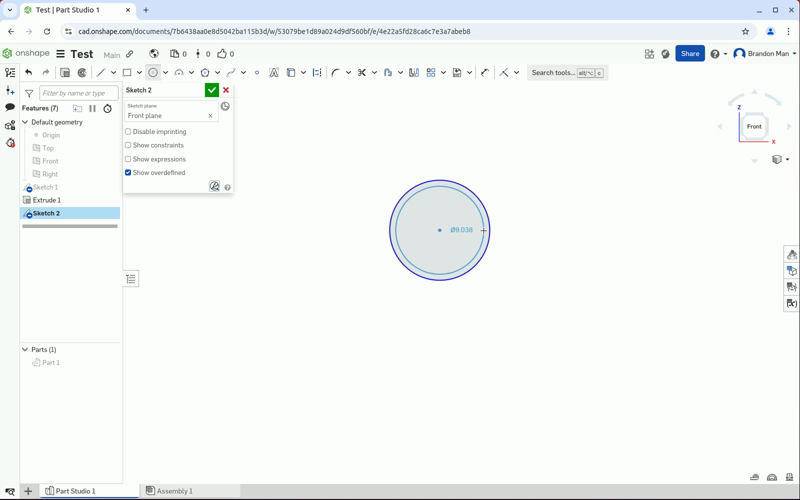
scroll(6)
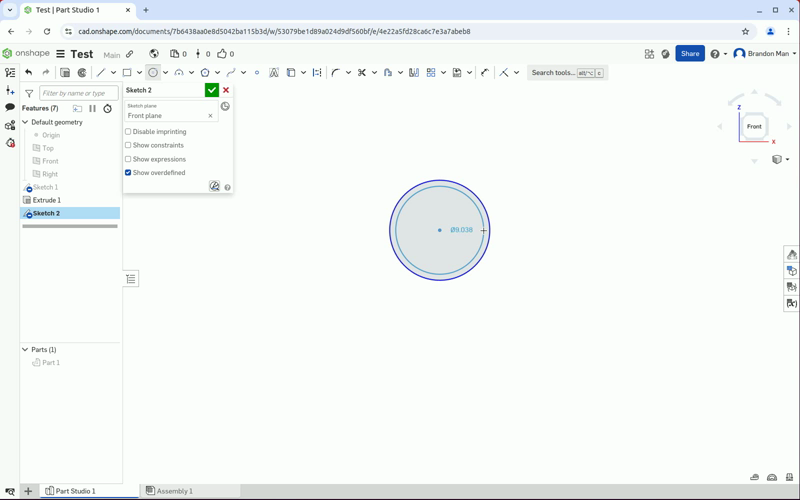
scroll(6)
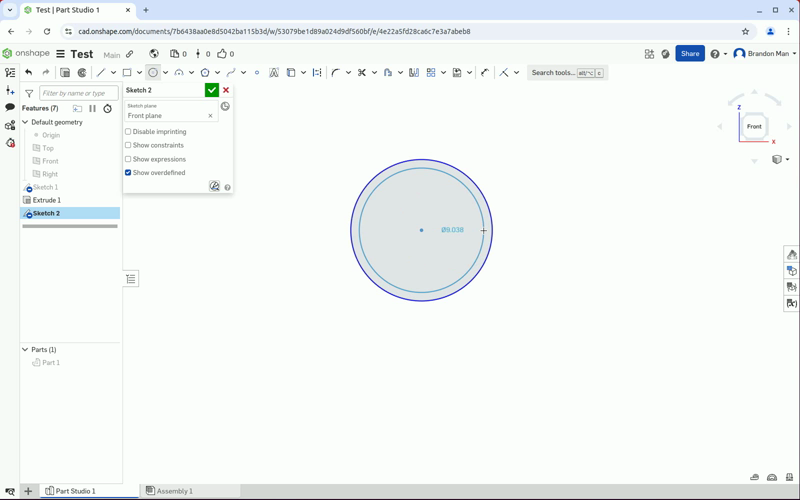
scroll(6)
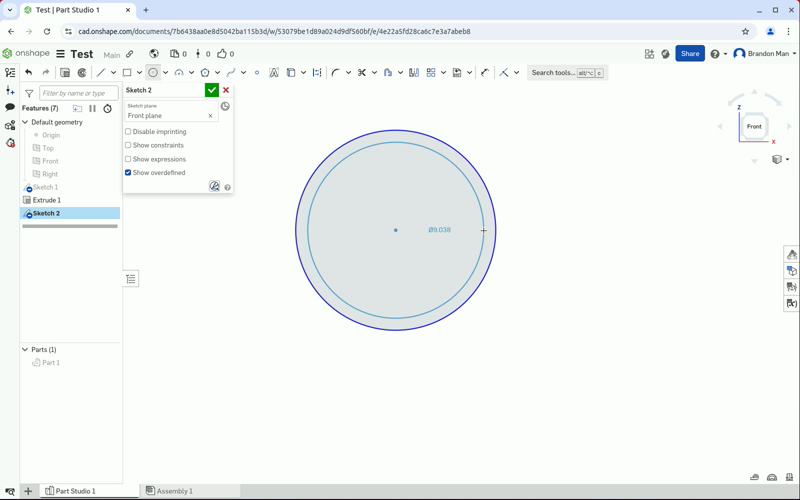
scroll(6)
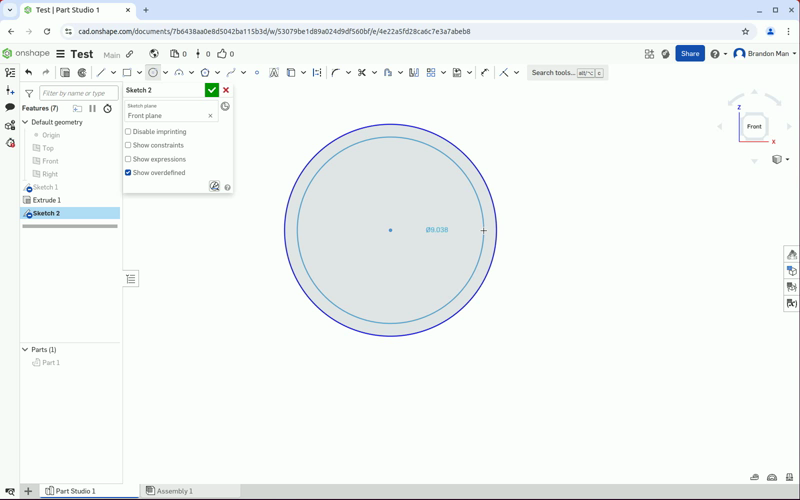
scroll(6)
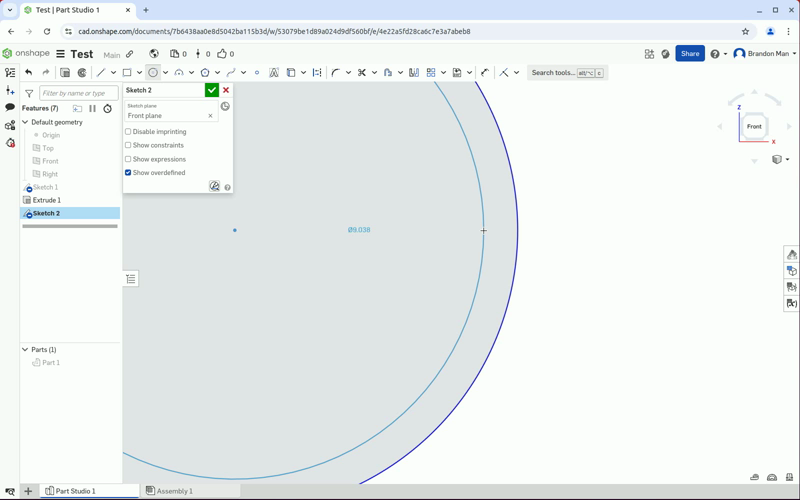
click(483, 230)
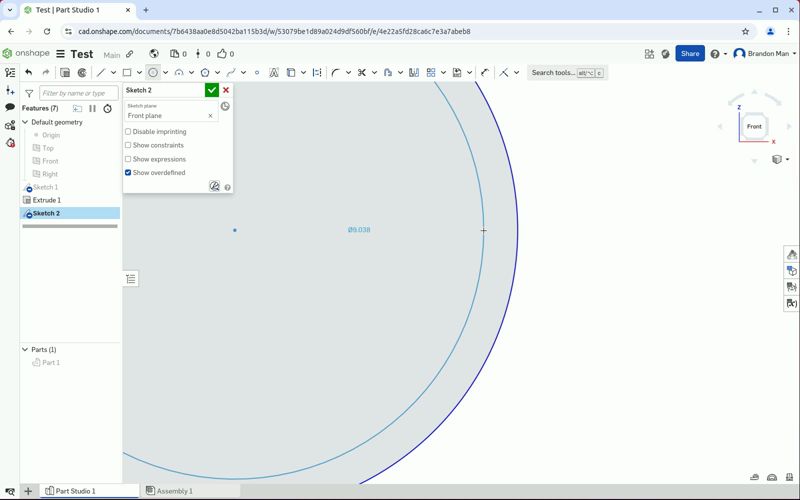
scroll(-6)
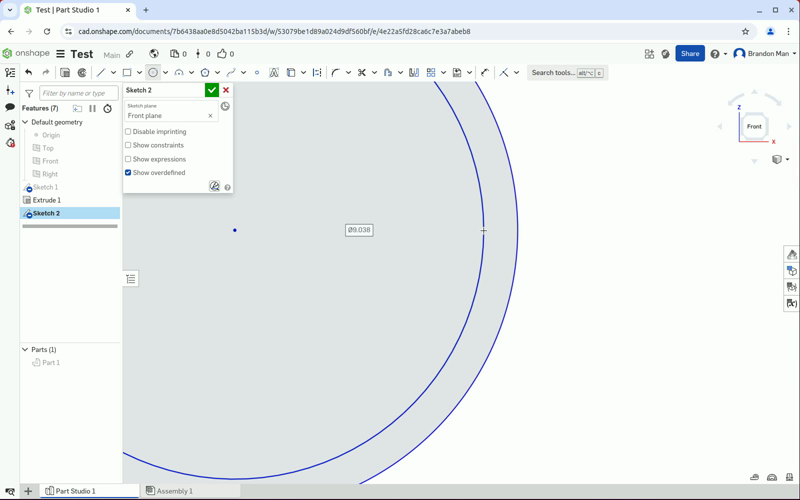
scroll(-6)
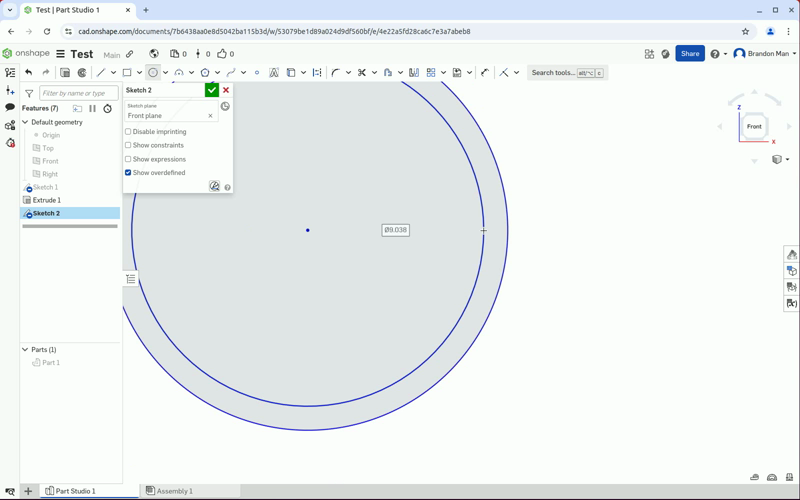
scroll(-6)
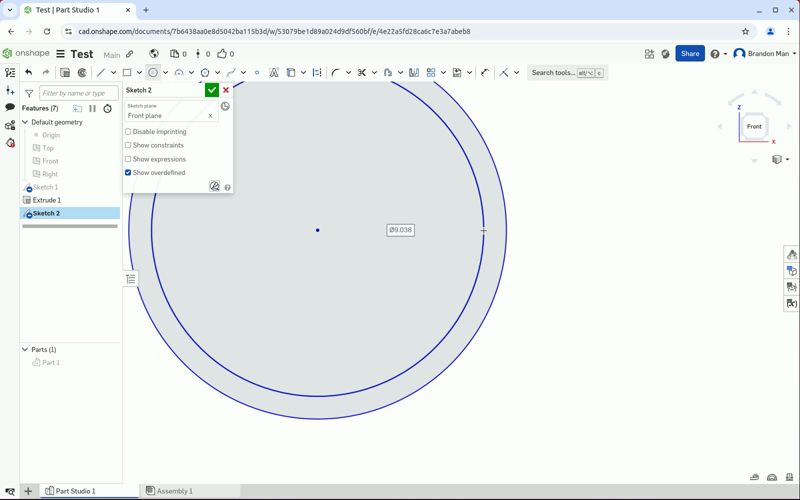
scroll(-6)
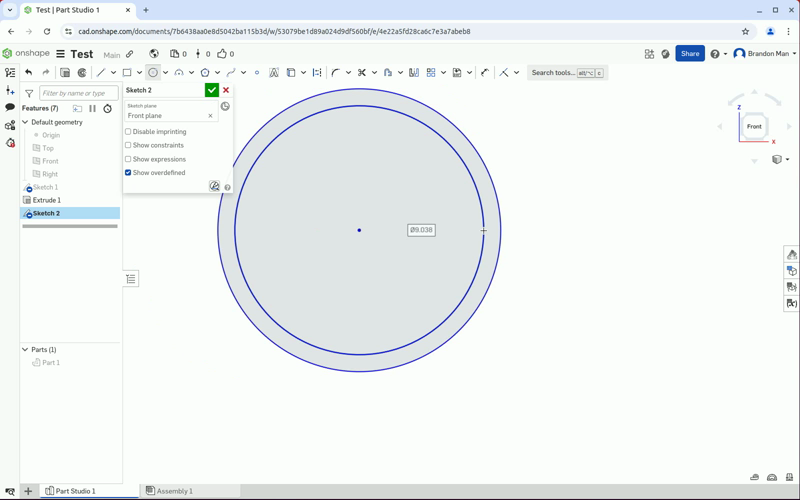
scroll(-6)
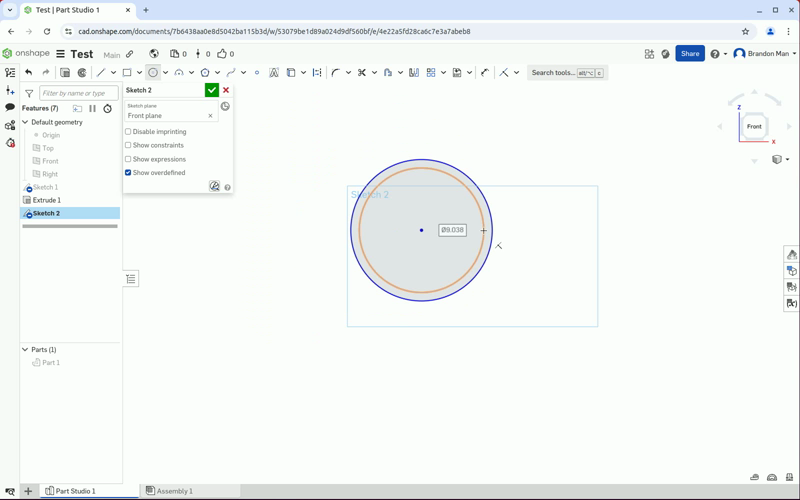
scroll(-6)
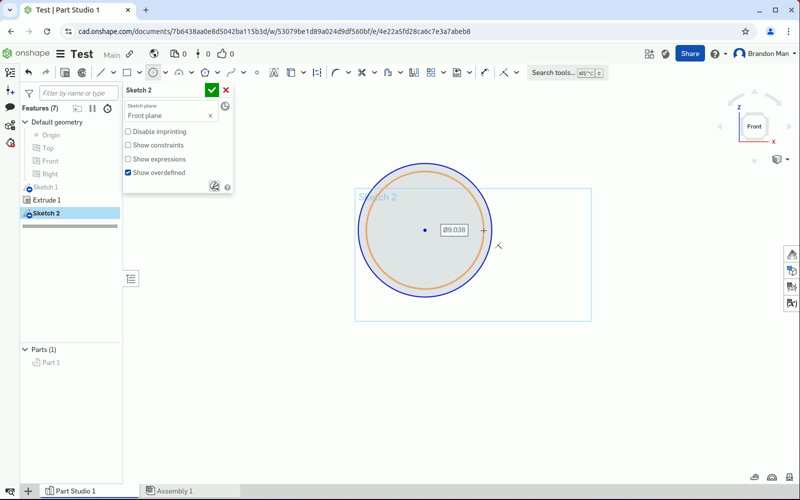
scroll(-6)
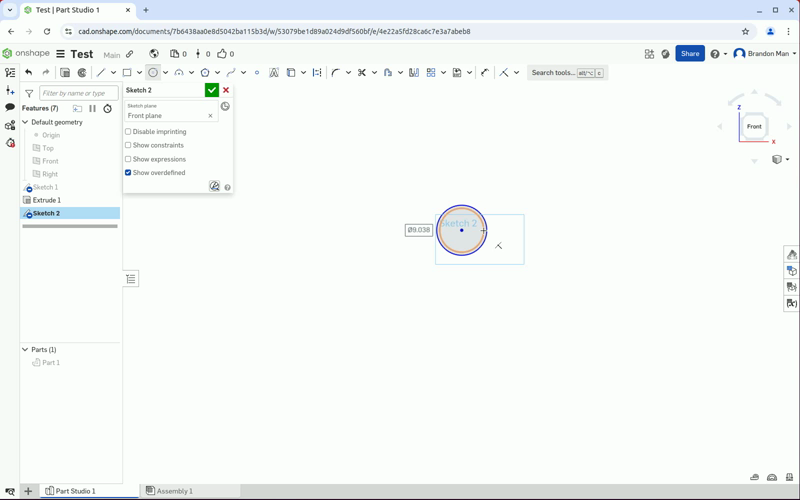
key(esc)
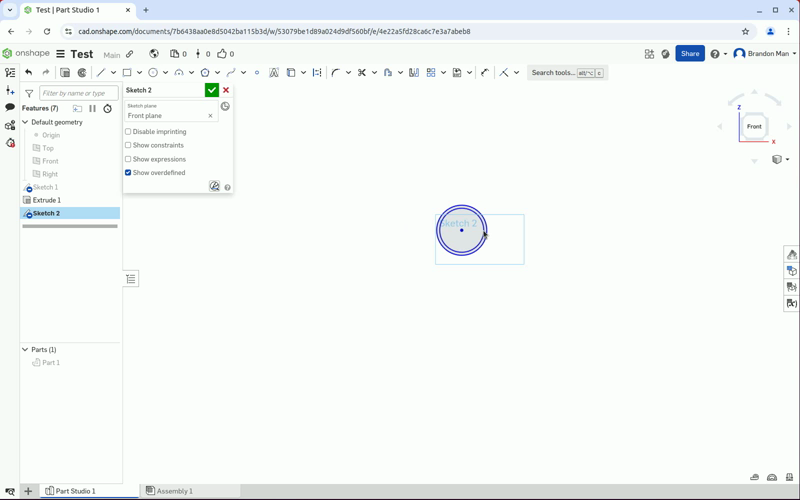
mouse_move(480, 244)
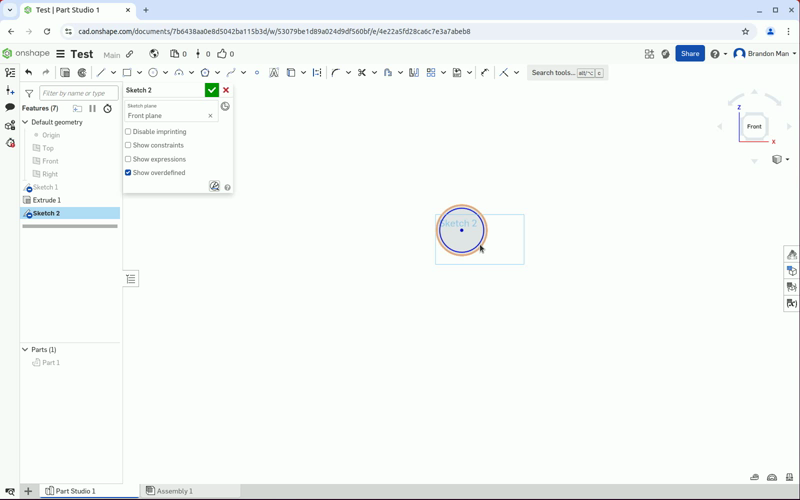
scroll(6)
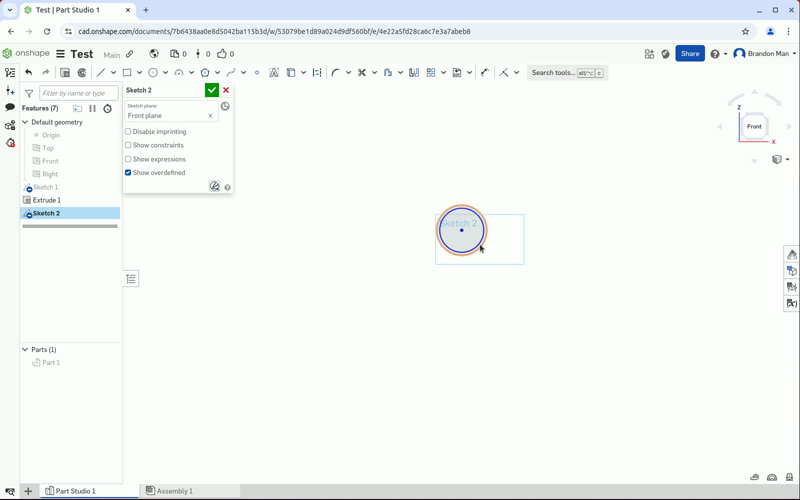
scroll(6)
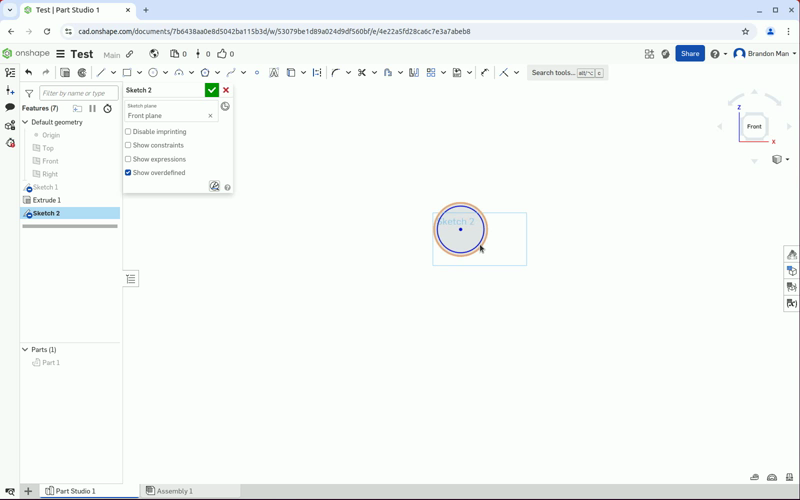
scroll(6)
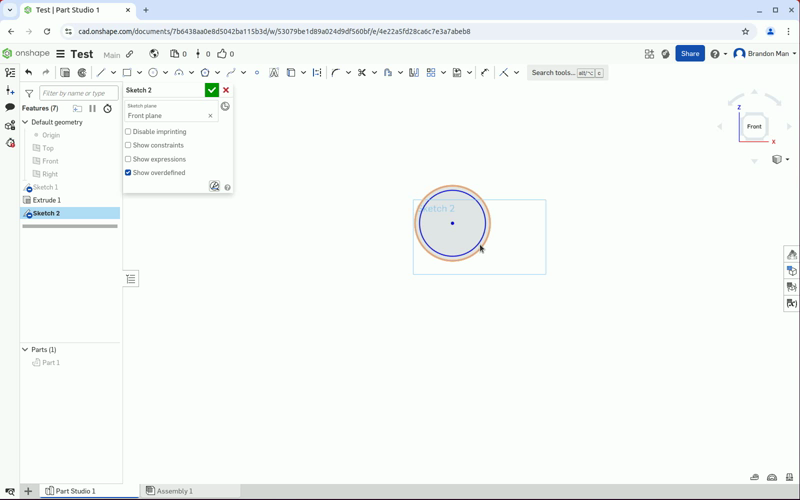
scroll(6)
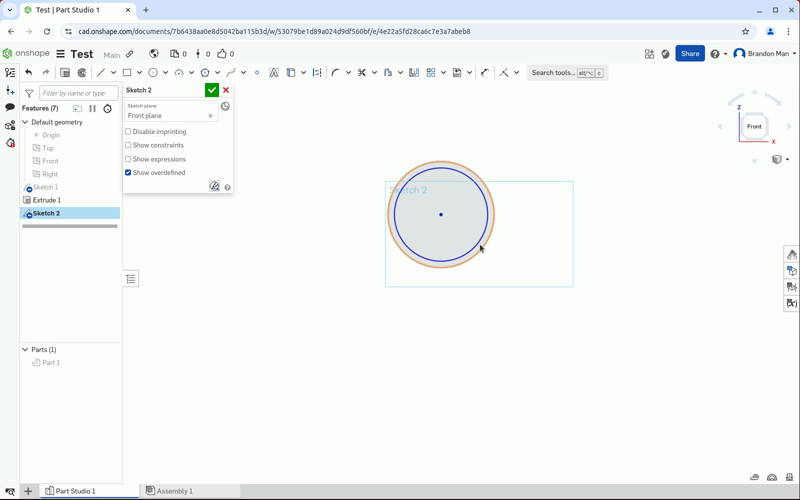
scroll(6)
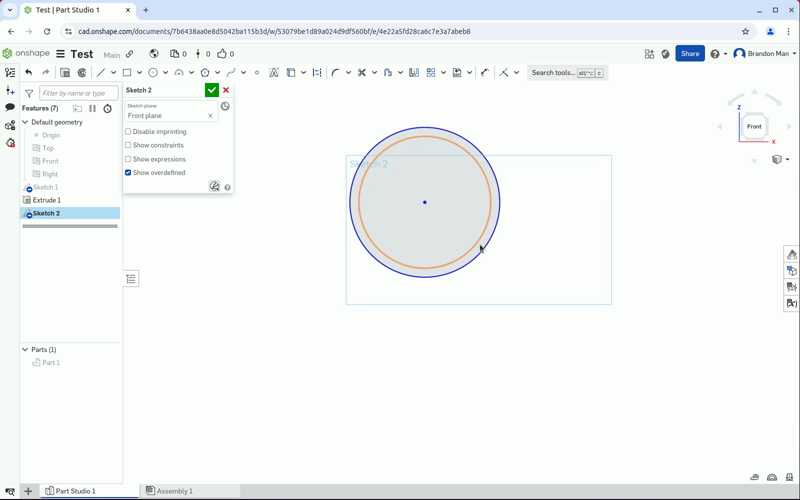
scroll(6)
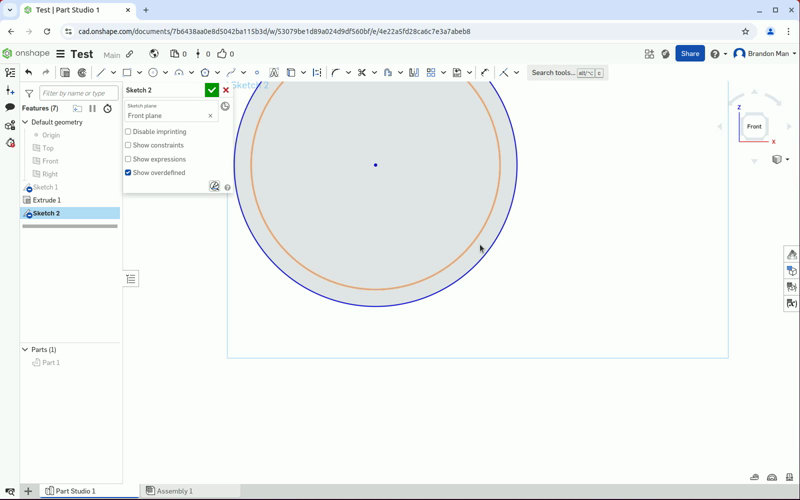
scroll(6)
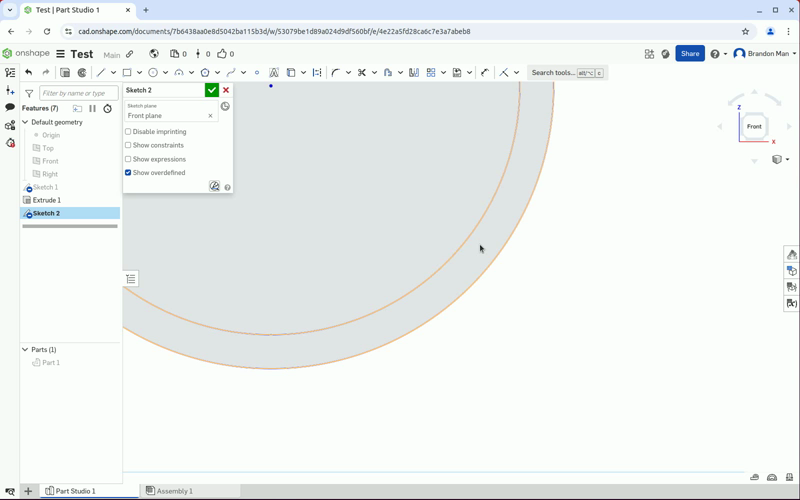
click(480, 244)
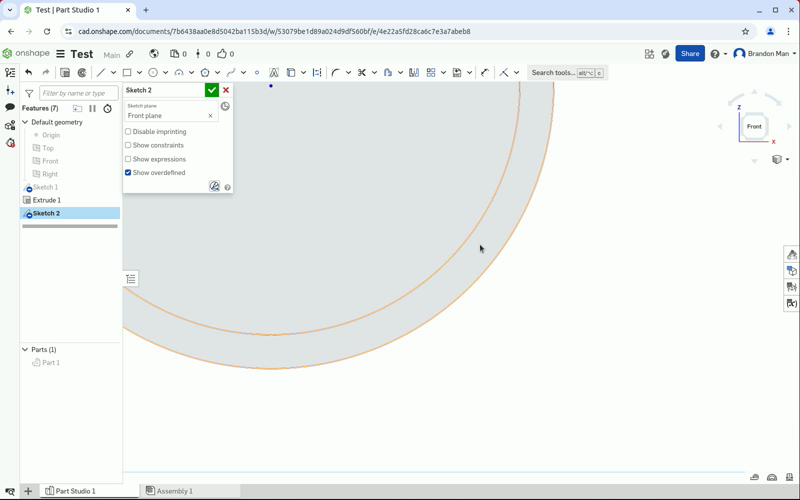
scroll(-6)
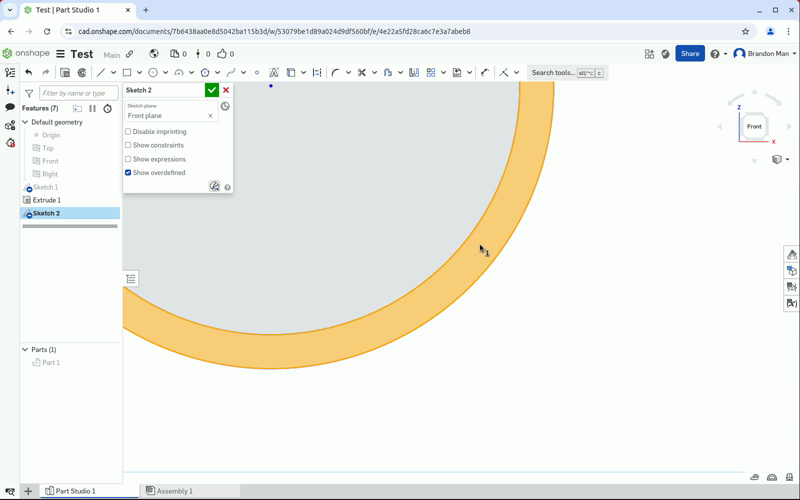
scroll(-6)
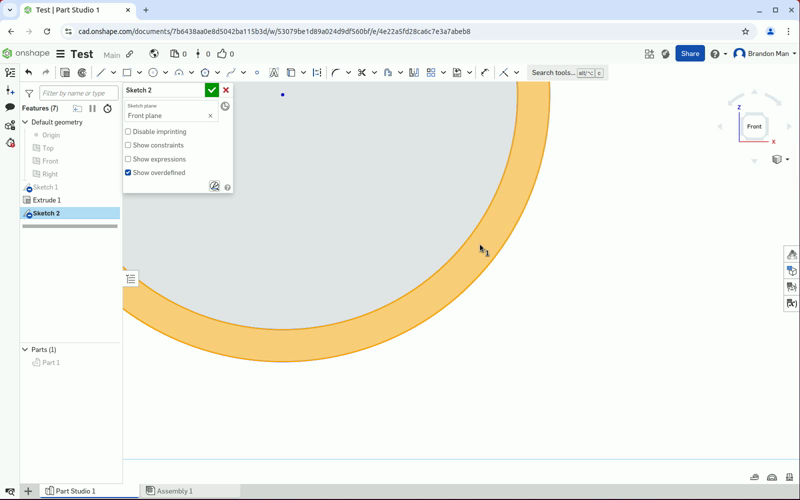
scroll(-6)
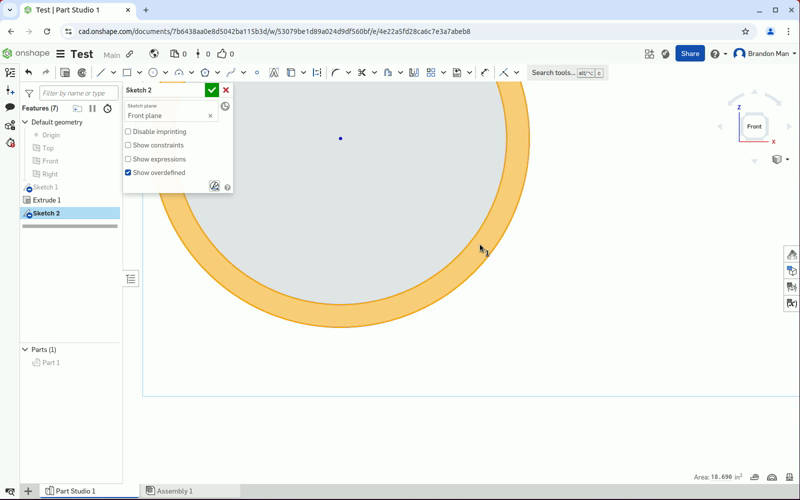
scroll(-6)
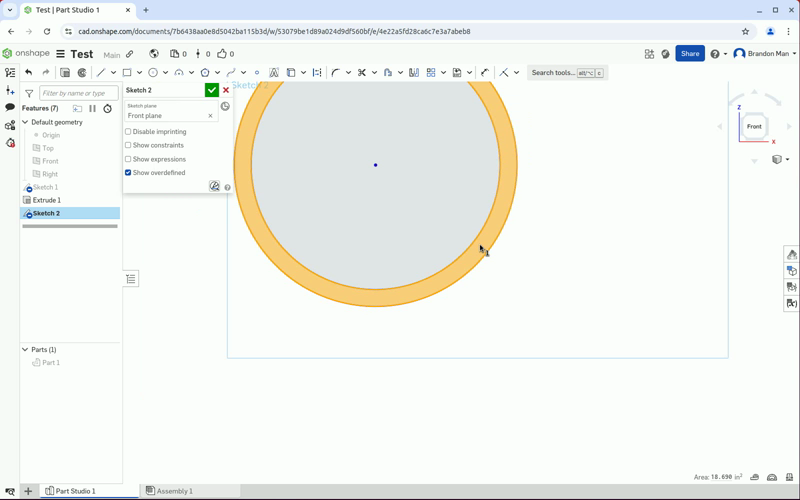
scroll(-6)
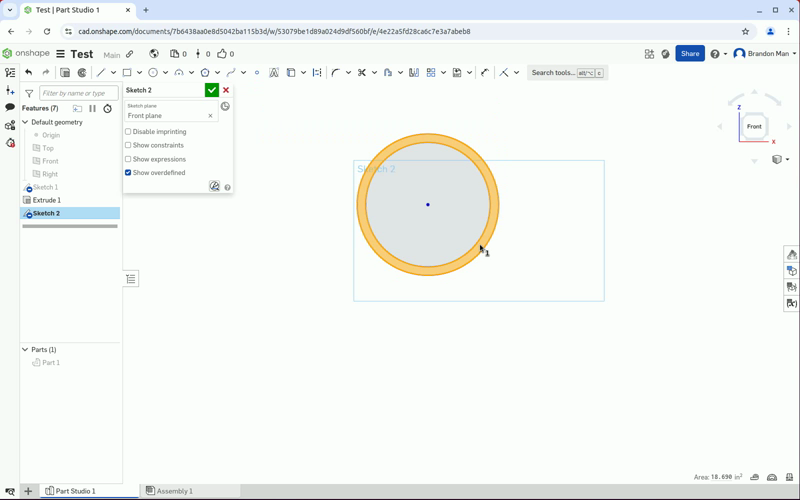
scroll(-6)
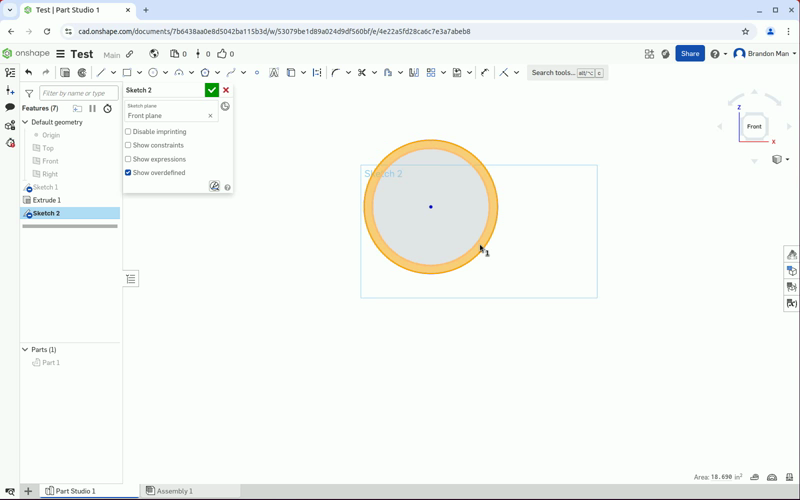
scroll(-6)
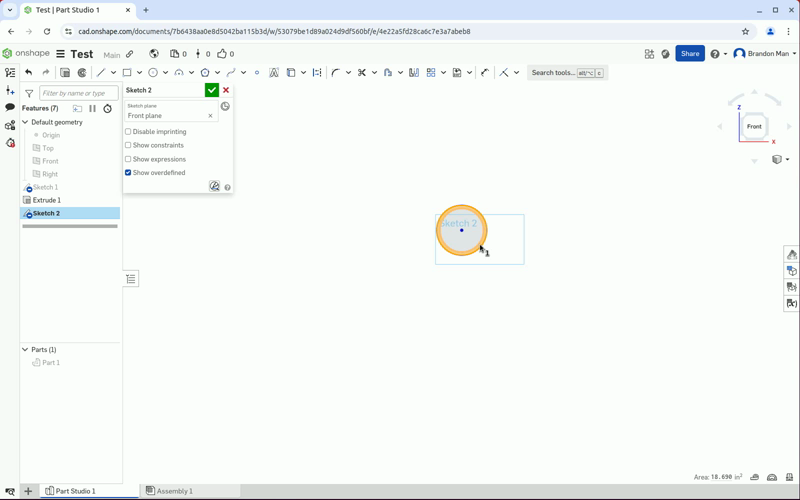
mouse_move(73, 352)
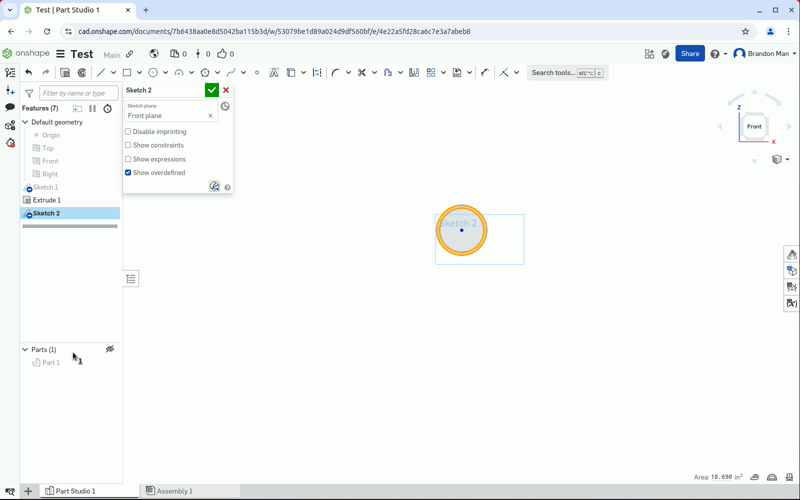
key(shift+y)
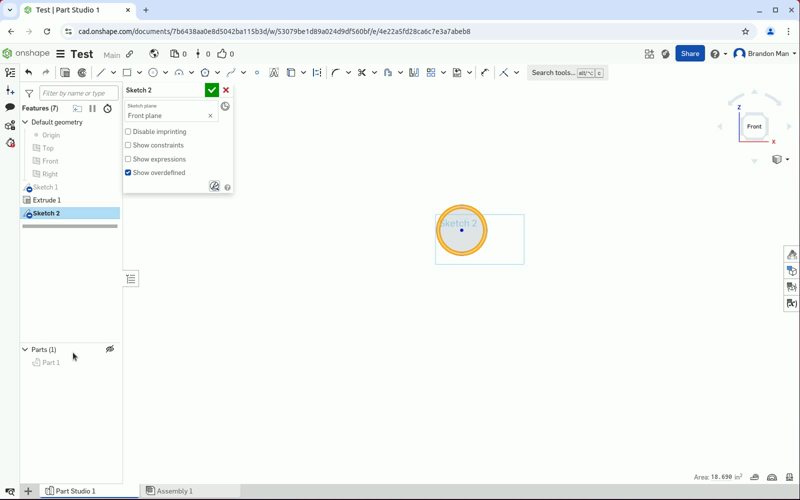
key(shift+e)
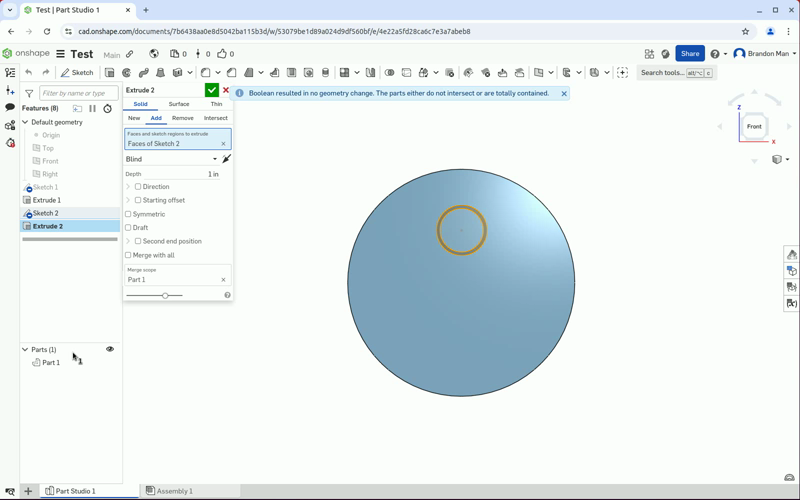
mouse_move(143, 106)
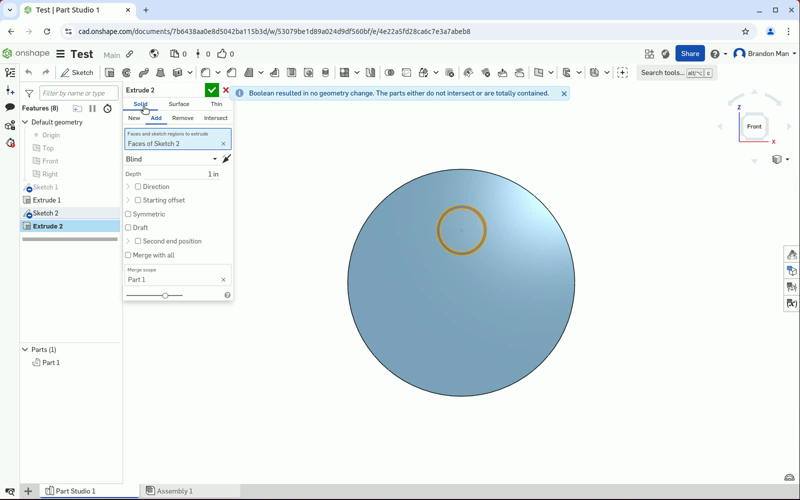
click(143, 106)
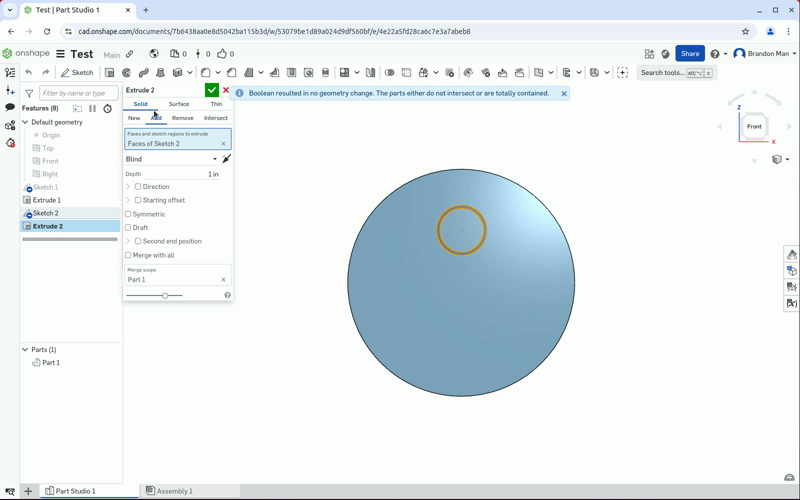
mouse_move(186, 120)
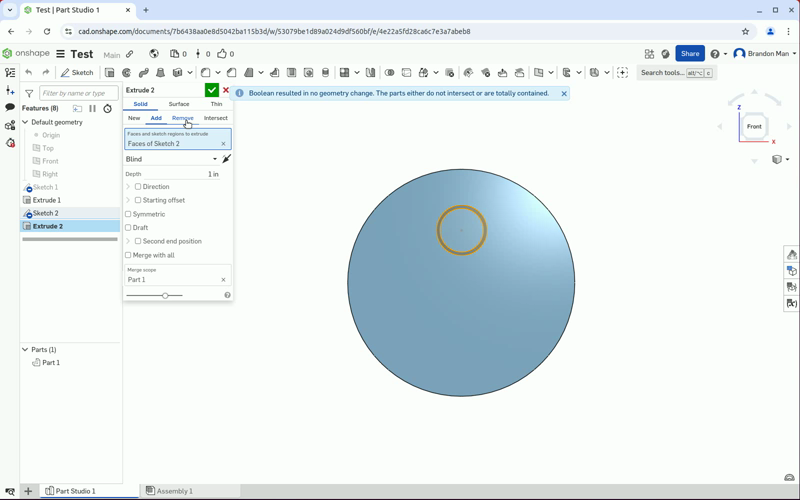
click(186, 120)
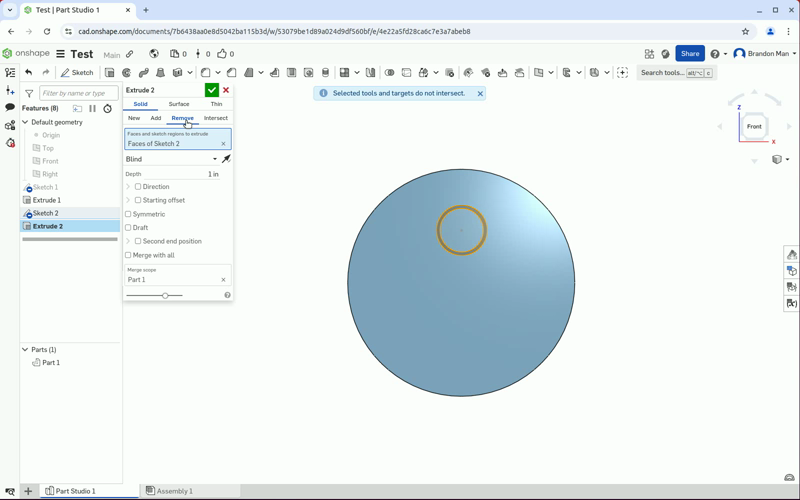
key(tab, 4)
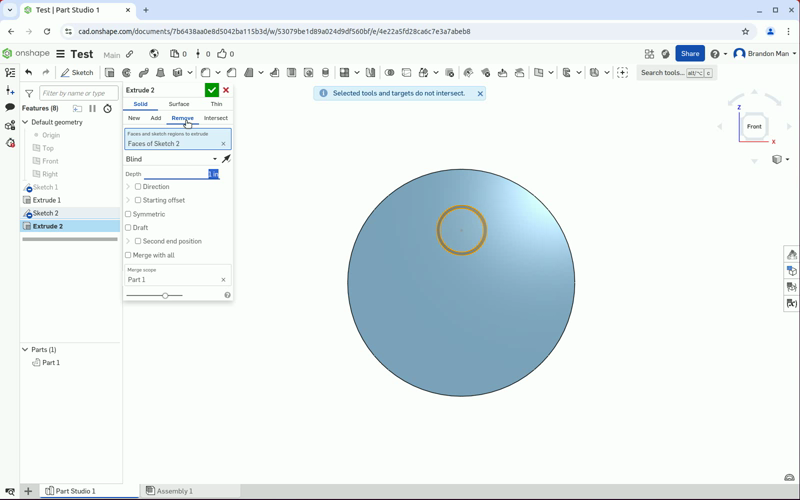
text(30.811)
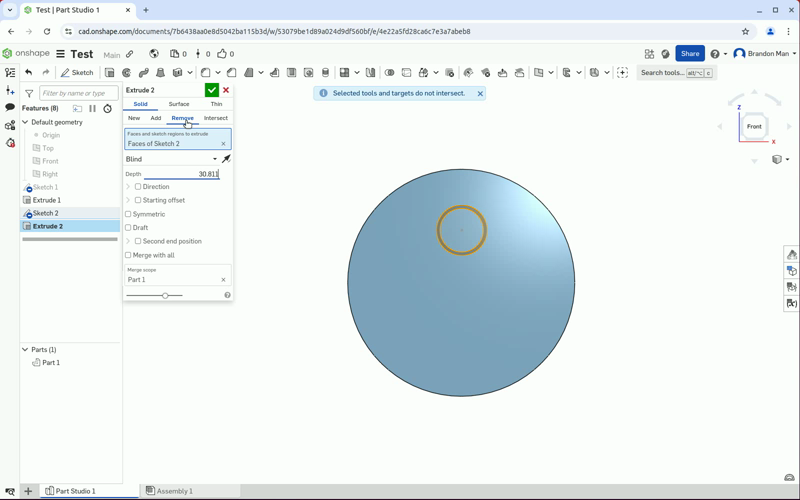
key(tab, 6)
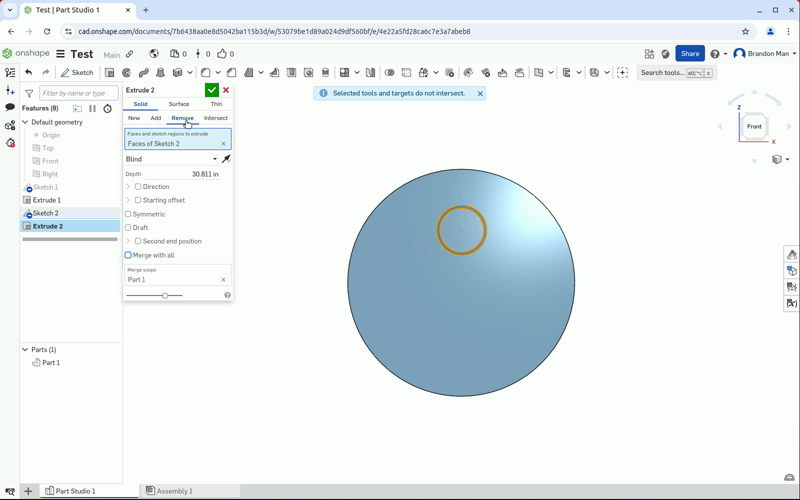
key(space)
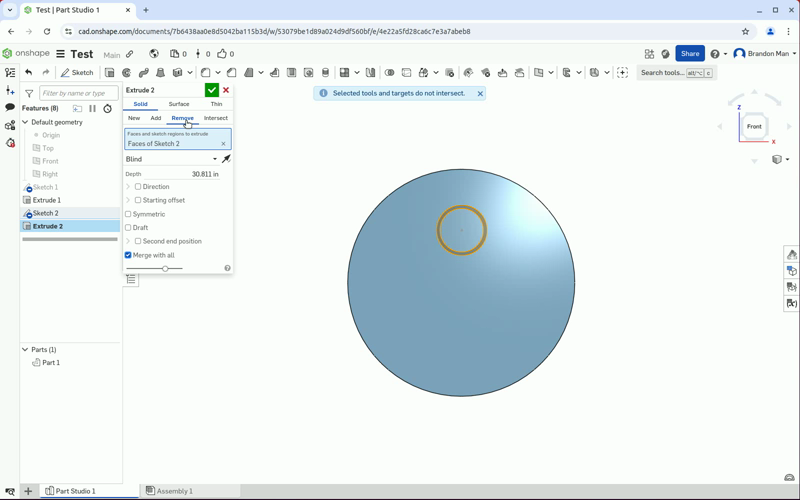
key(enter)
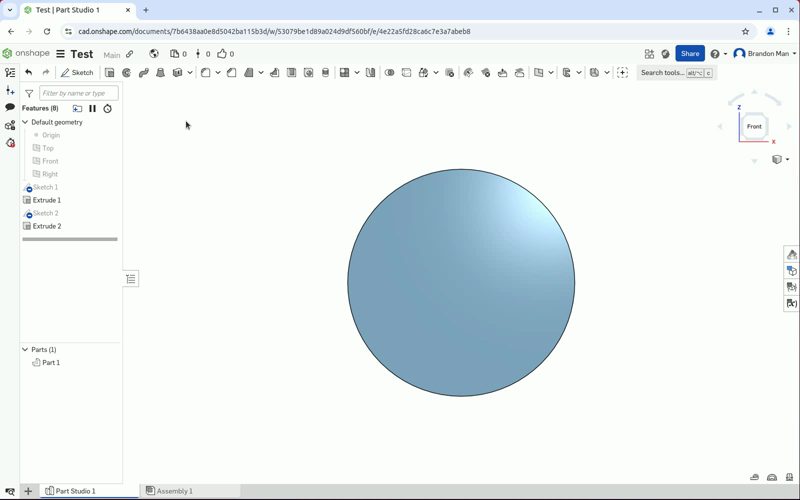
key(shift+h)
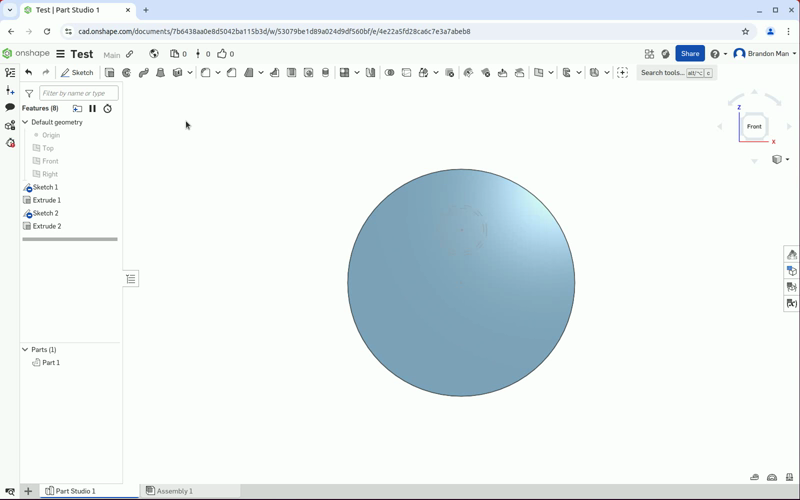
key(shift+h)
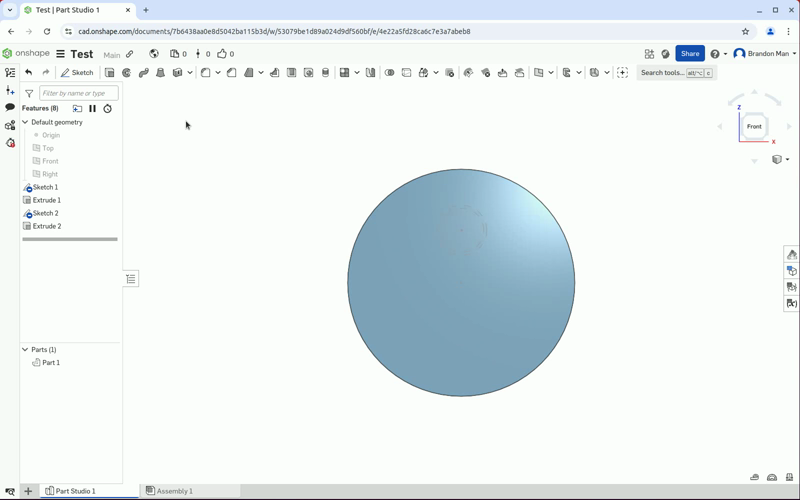
key(shift+7)
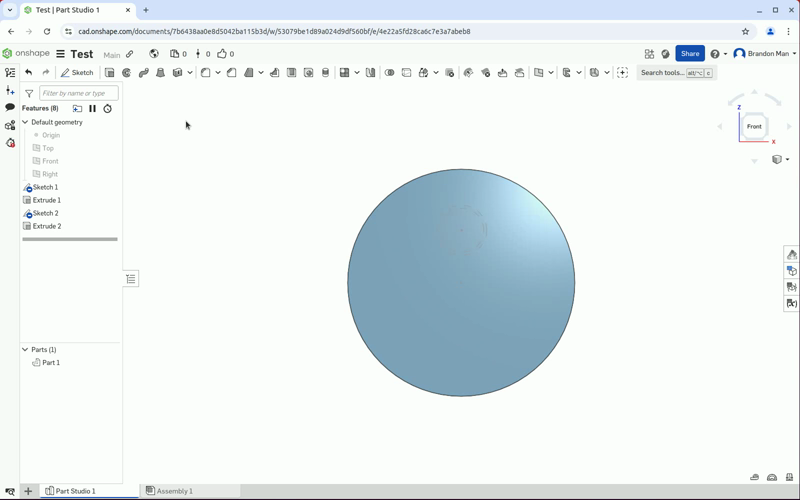
key(left, 2)
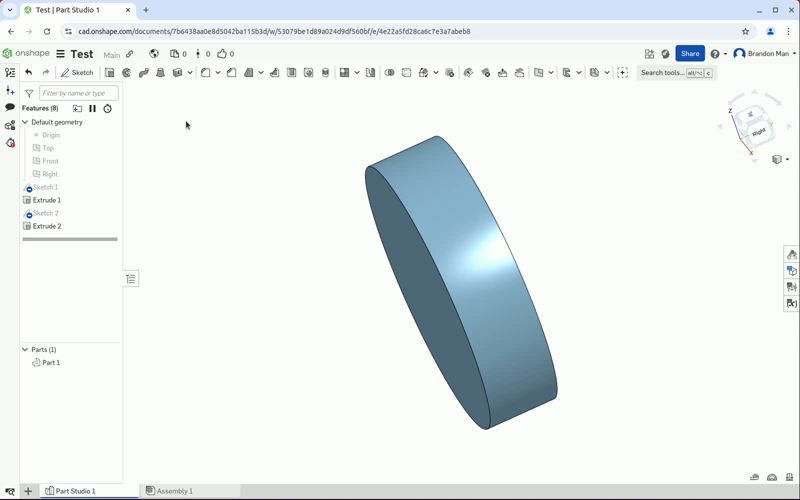
key(down, 2)
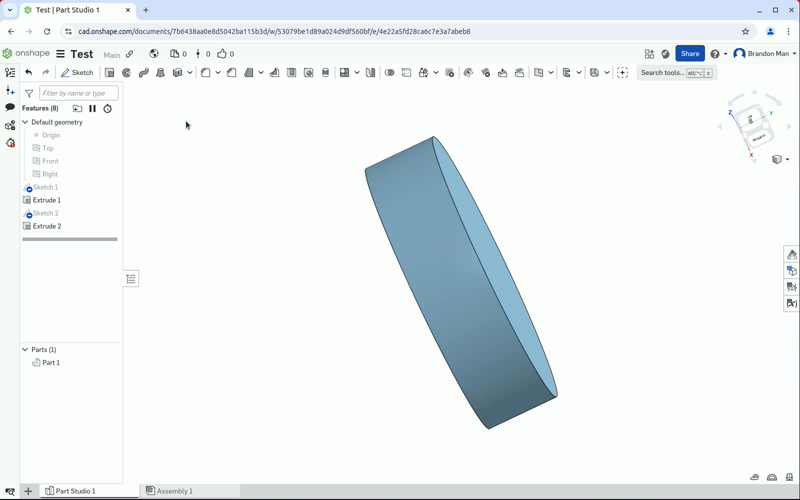
key(up, 2)
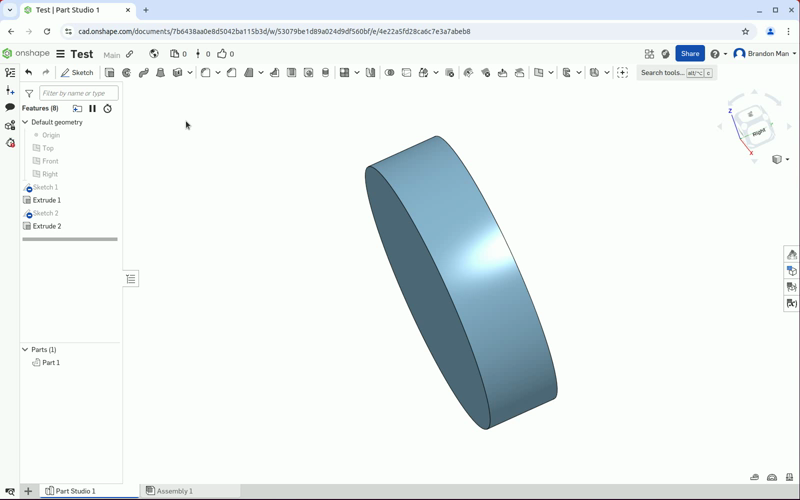
key(right, 2)
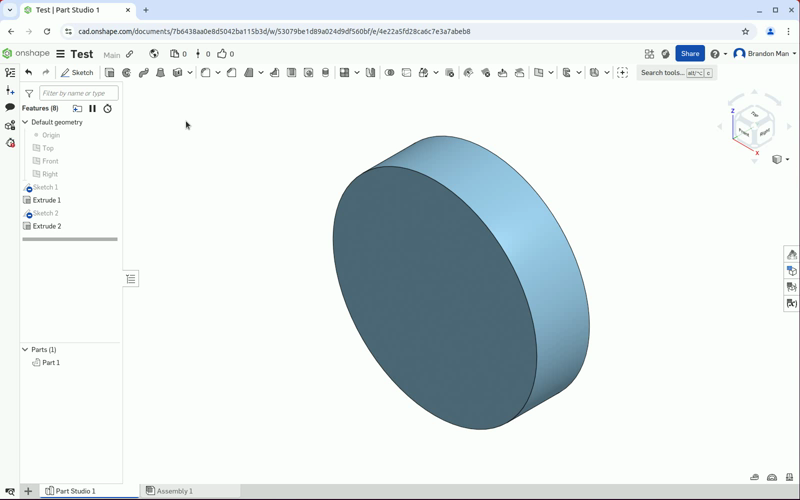
mouse_move(73, 189)
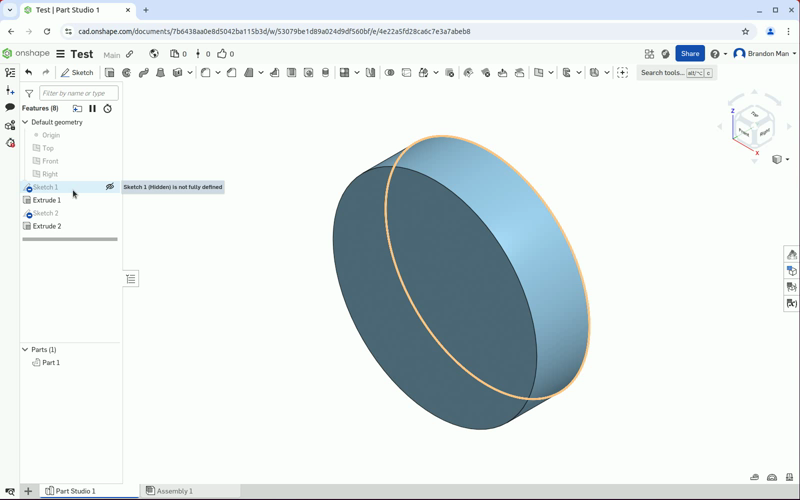
click(73, 189)